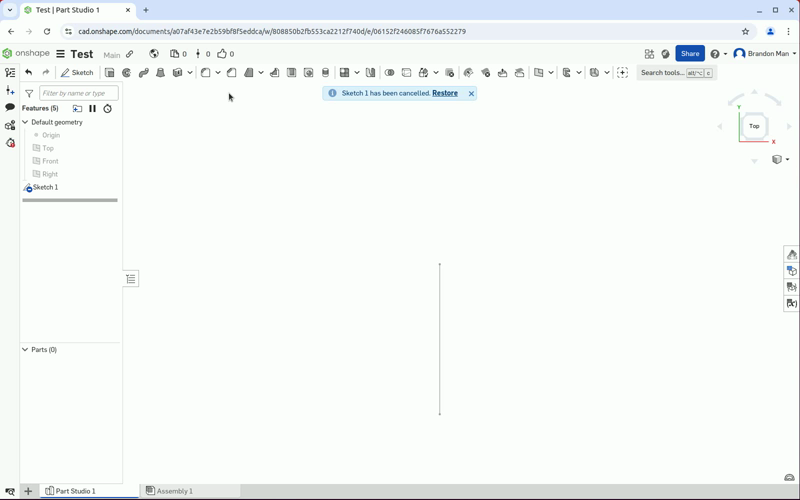
key(shift+h)
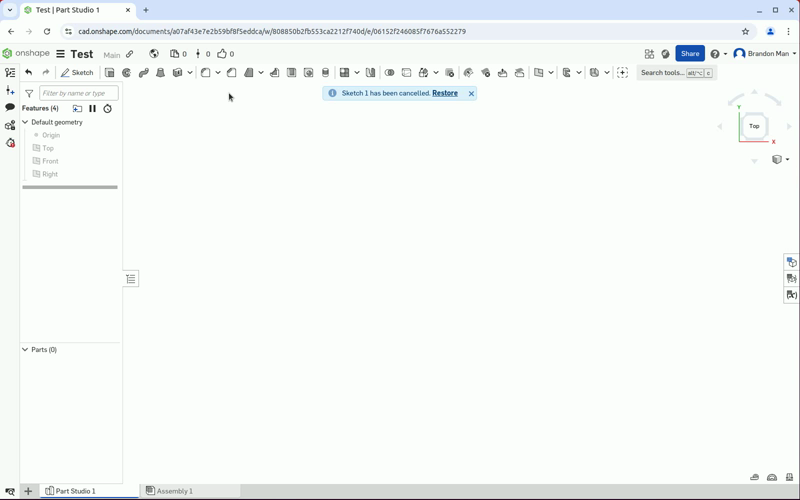
mouse_move(73, 352)
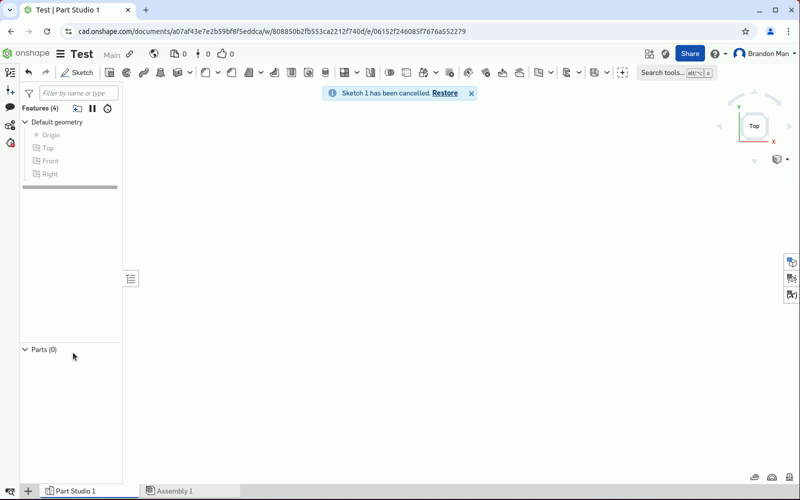
key(y)
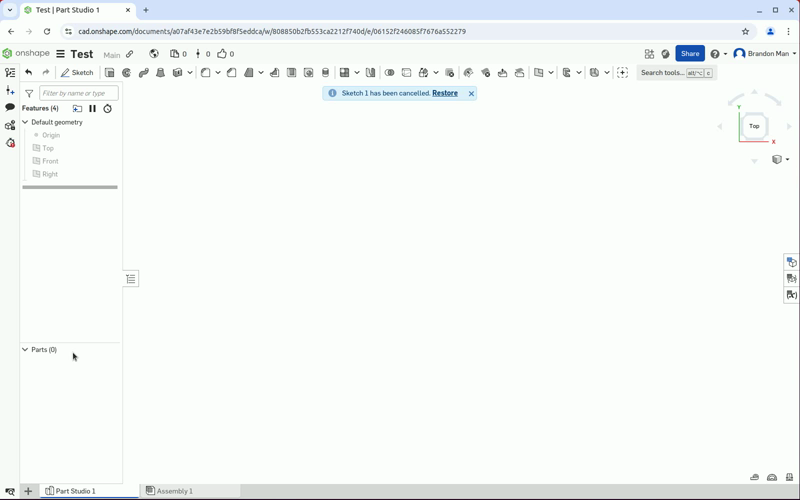
key(shift+p)
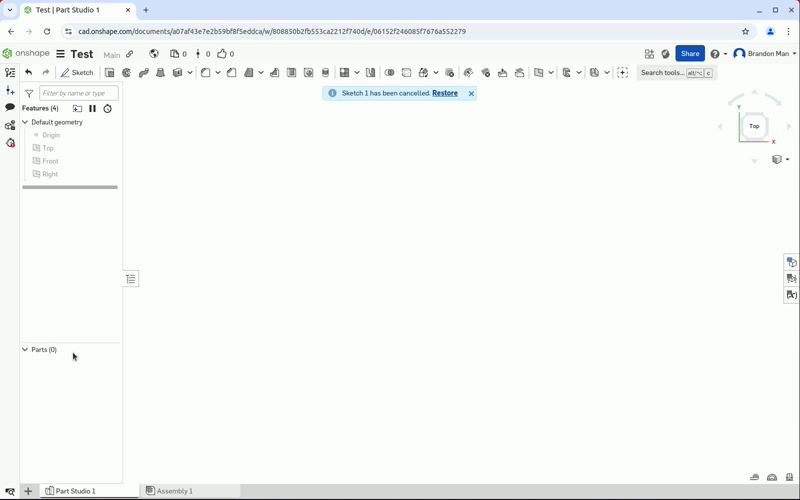
key(space)
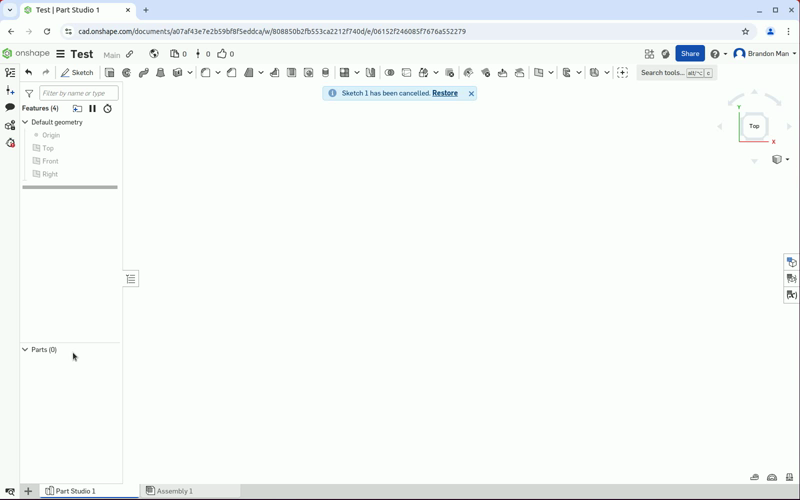
key_down(shift)
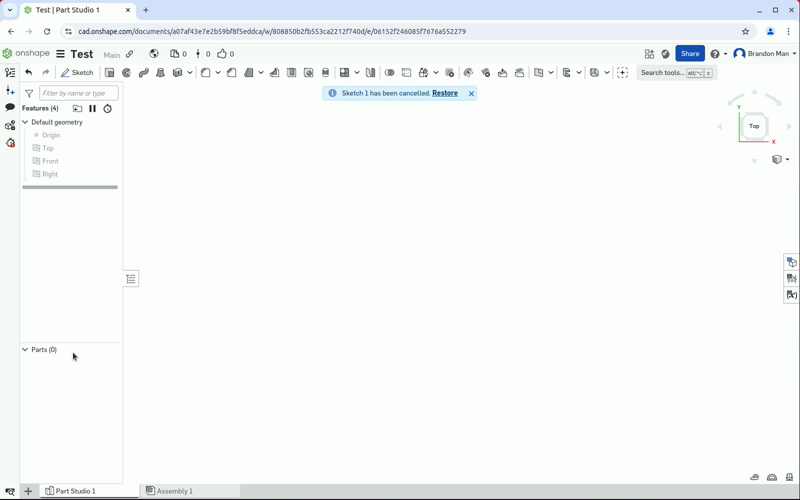
key(up)
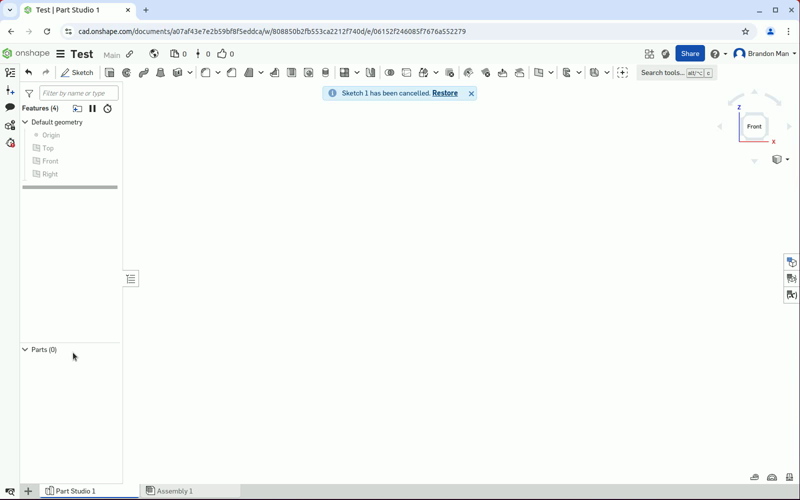
key_up(shift)
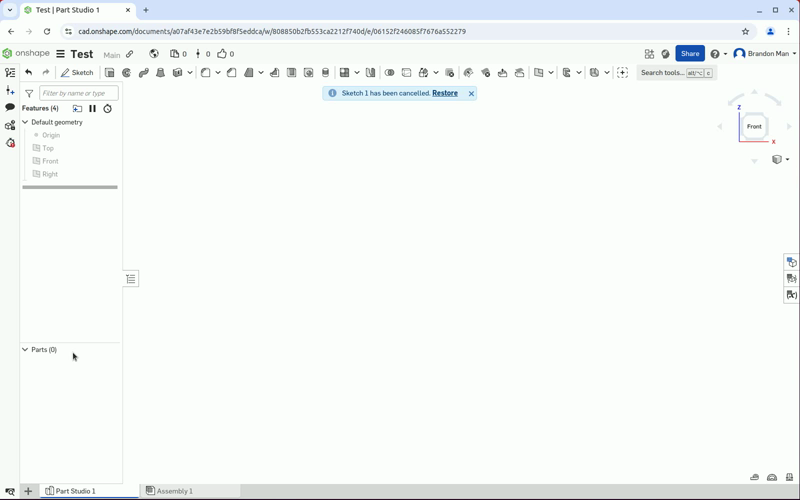
mouse_move(73, 352)
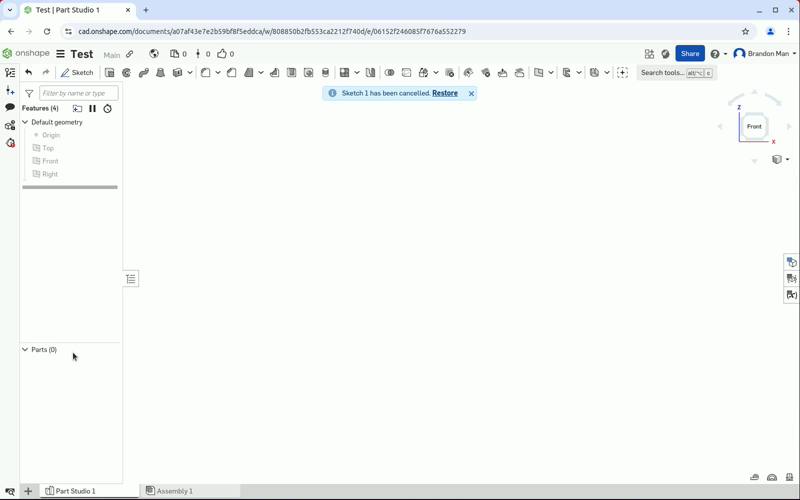
key(shift+y)
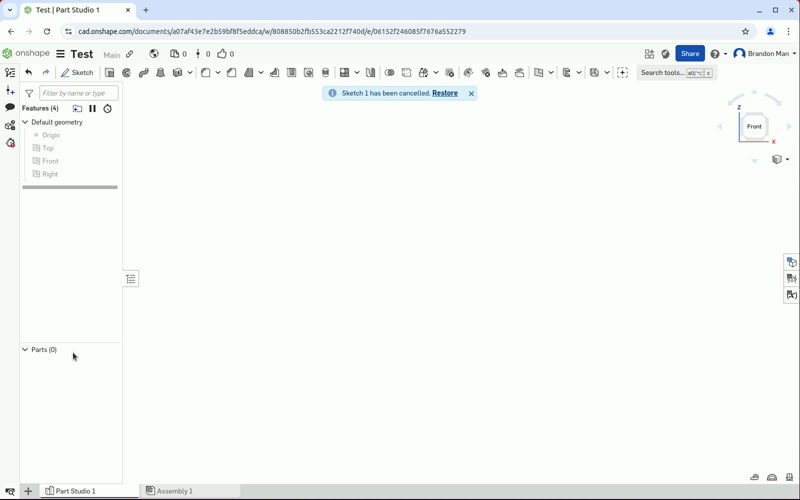
key(shift+s)
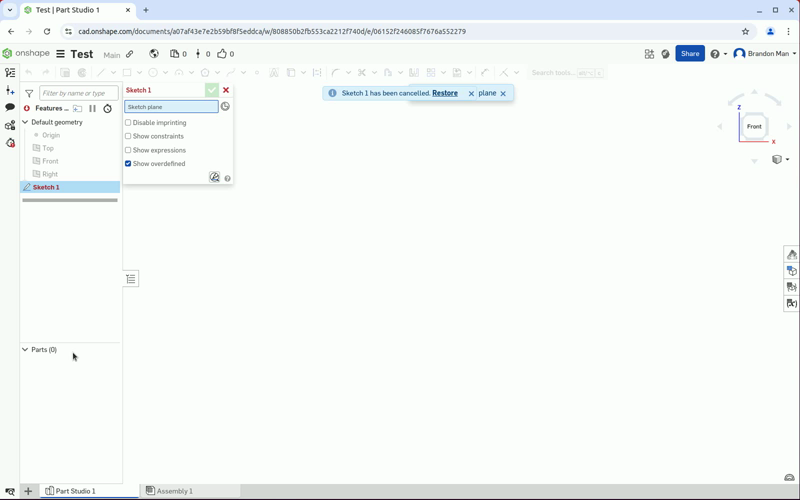
mouse_move(73, 163)
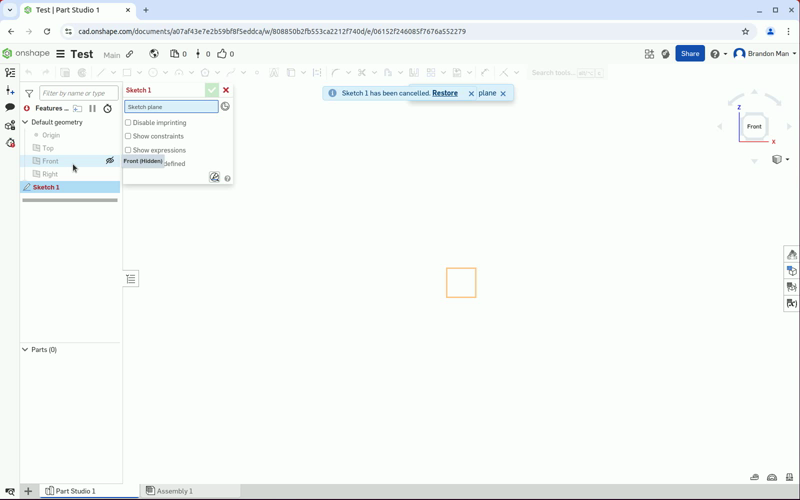
click(73, 163)
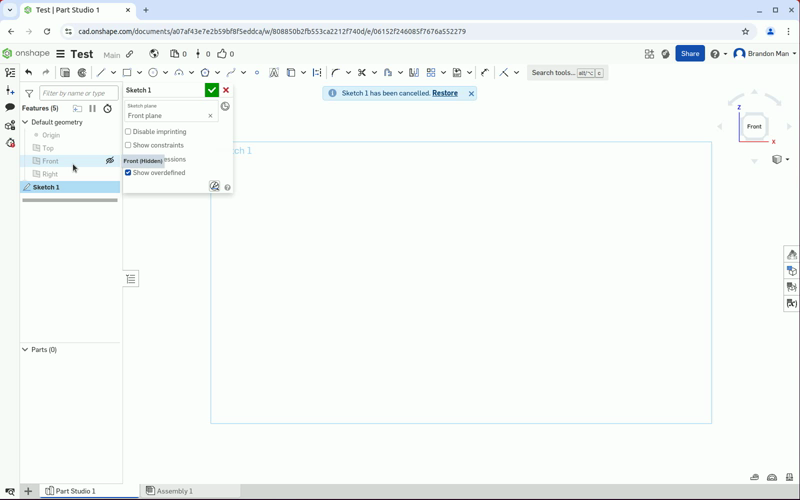
mouse_move(73, 352)
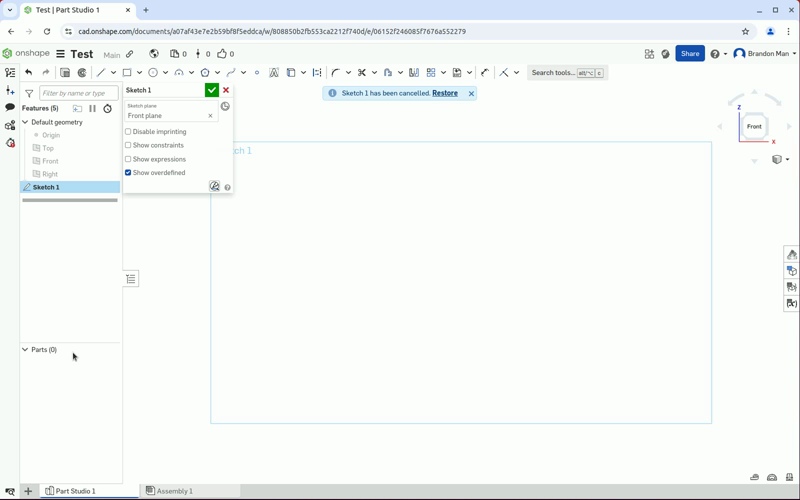
key(y)
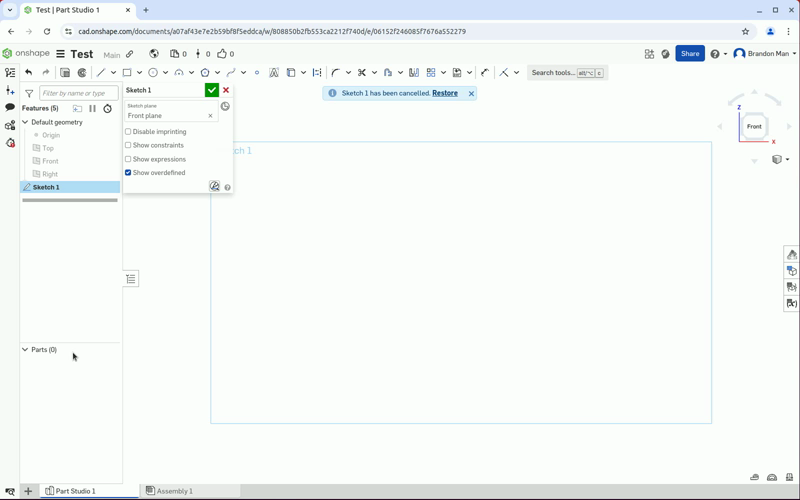
key(l)
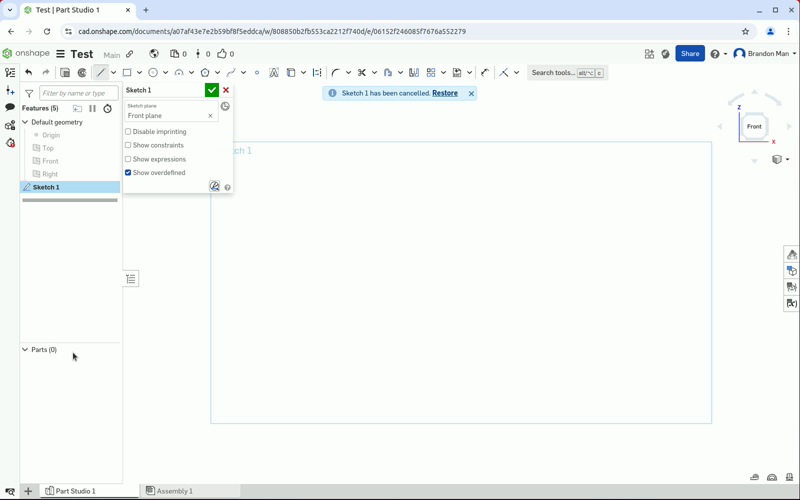
key_down(shift)
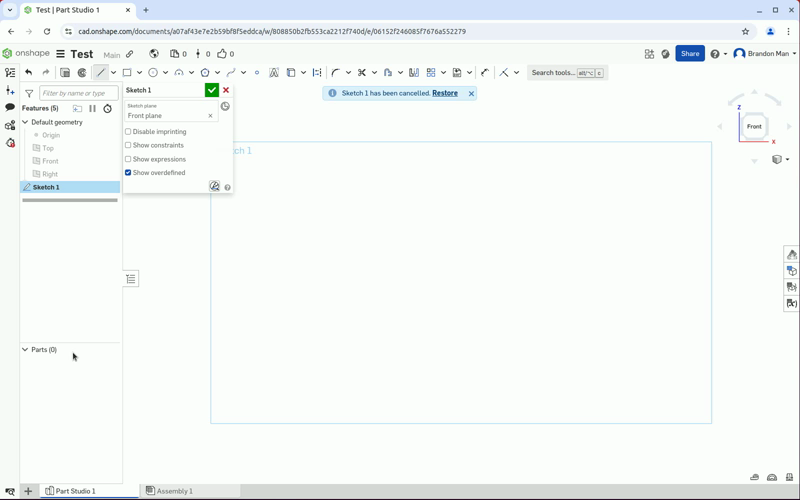
mouse_move(348, 282)
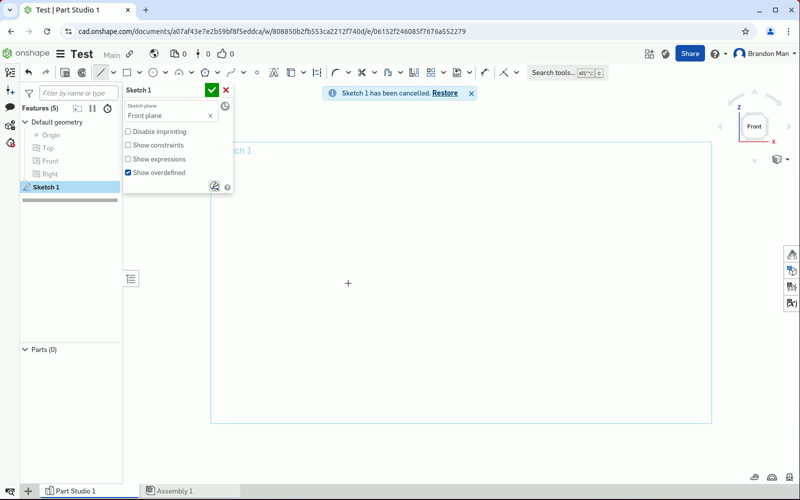
click(348, 282)
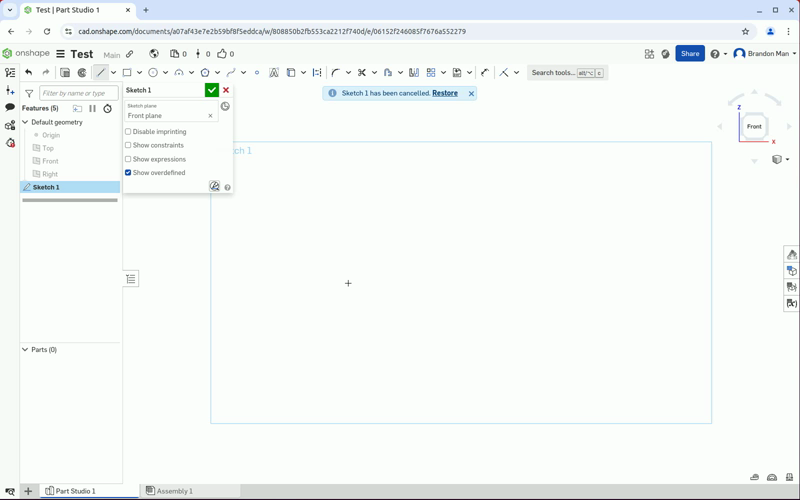
key_up(shift)
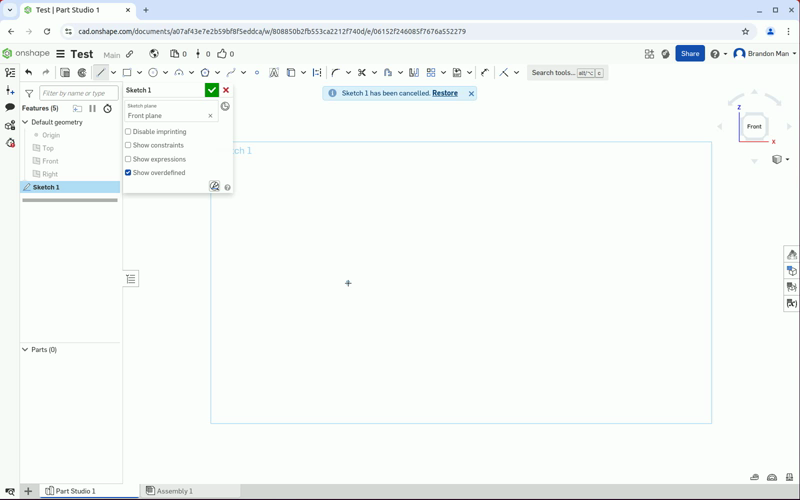
key_down(shift)
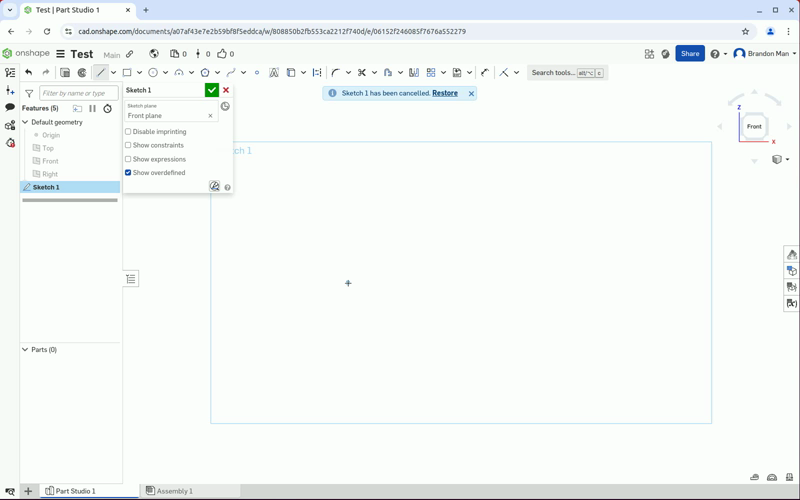
mouse_move(460, 282)
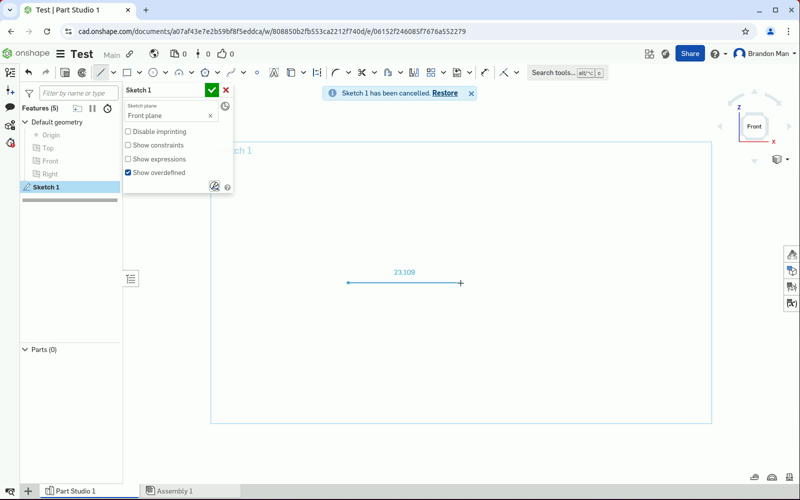
click(460, 282)
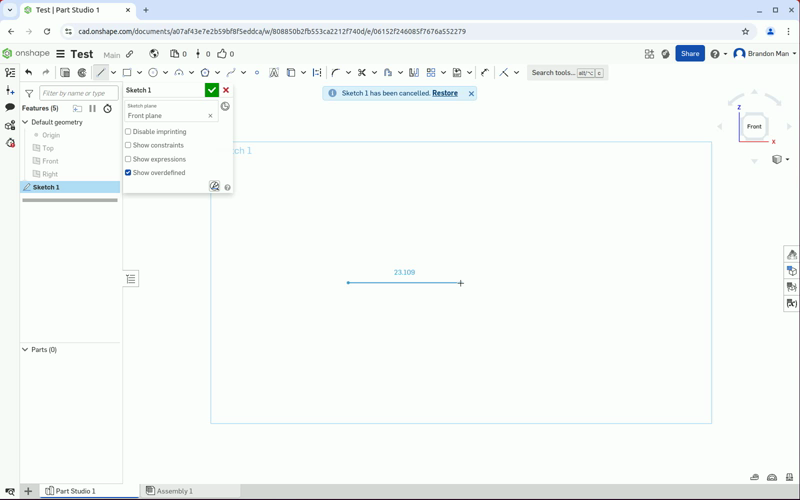
key_up(shift)
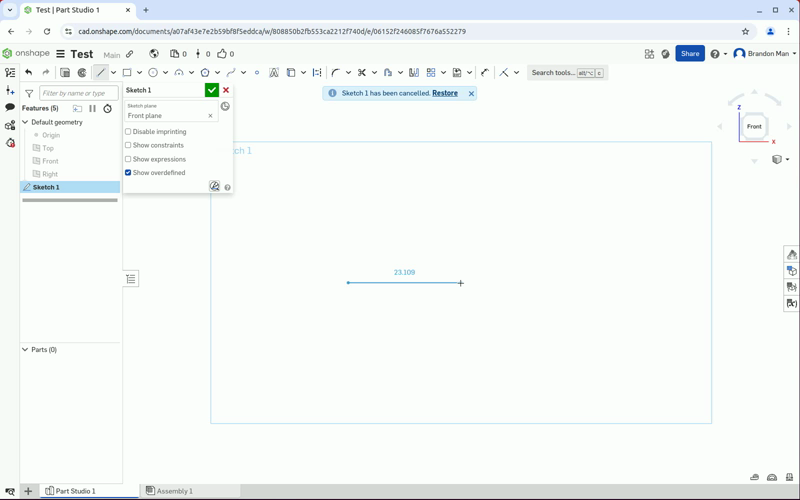
key_down(shift)
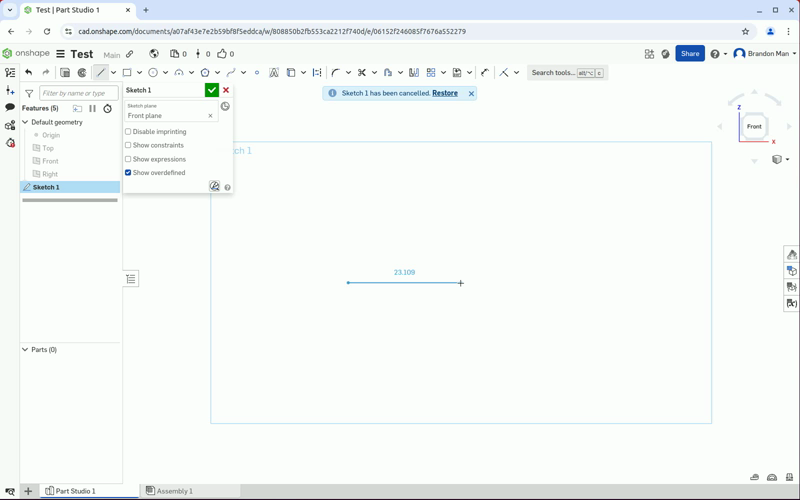
mouse_move(460, 170)
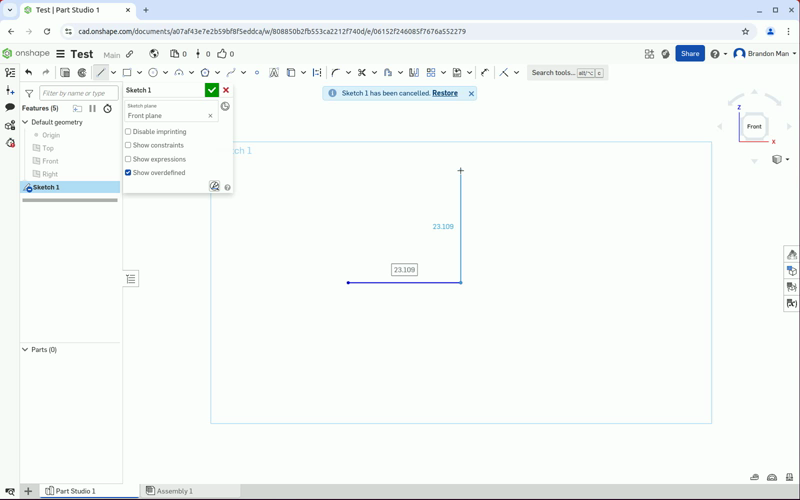
click(460, 170)
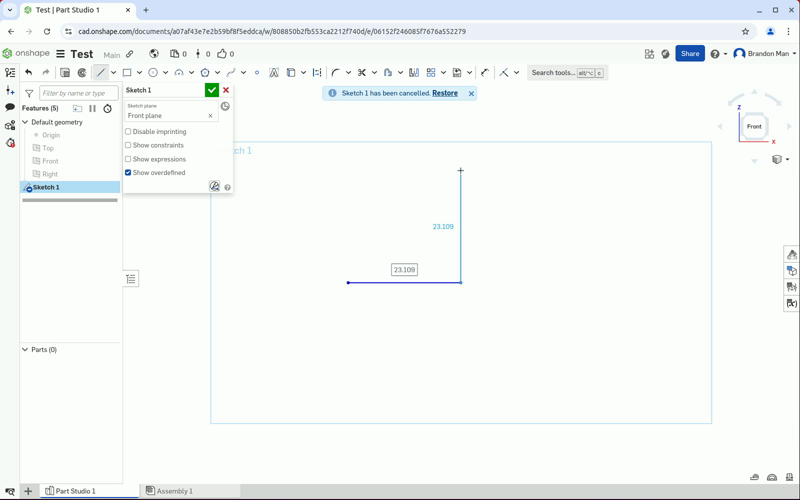
key_up(shift)
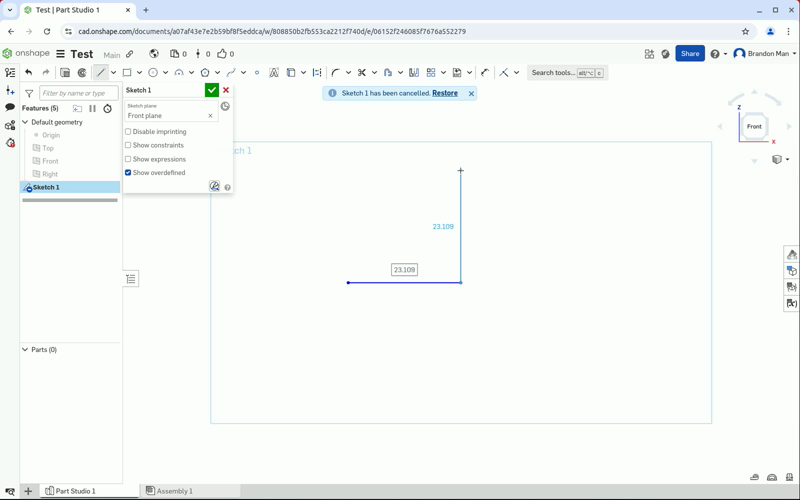
key_down(shift)
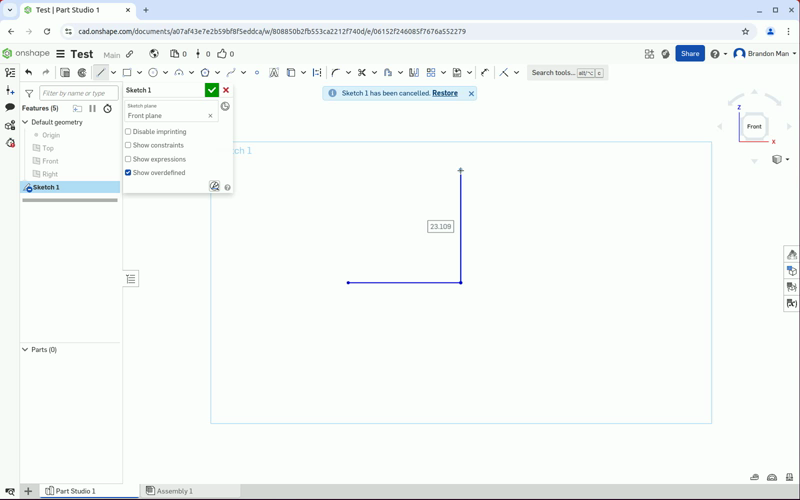
mouse_move(348, 170)
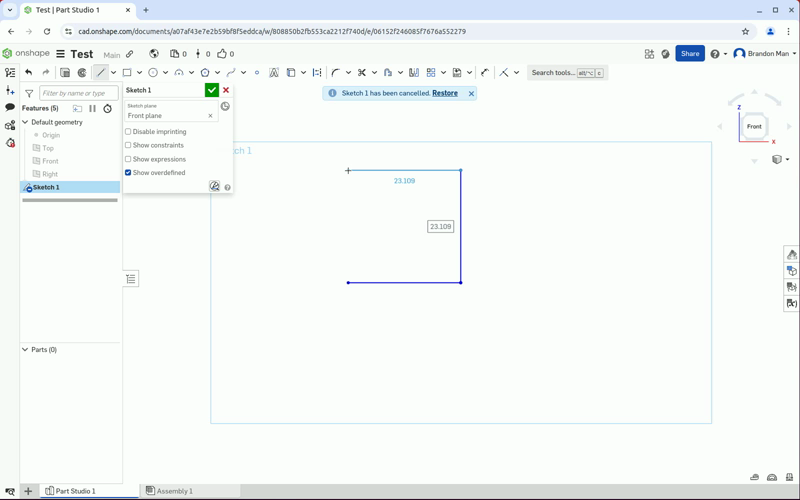
click(348, 170)
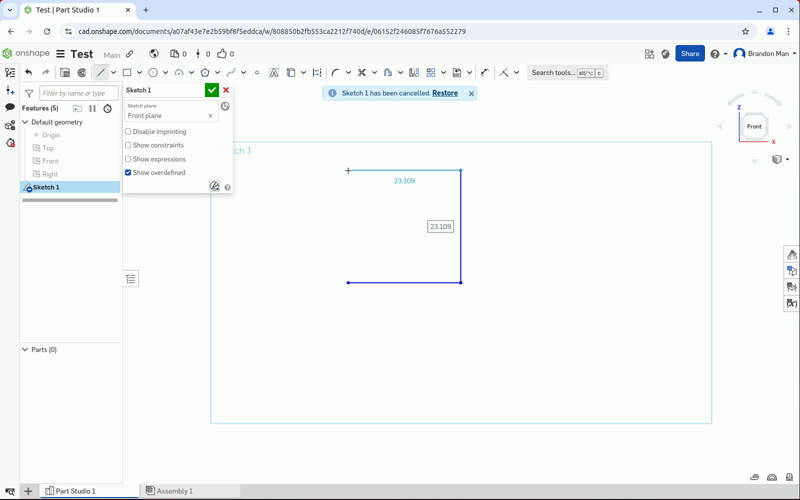
key_up(shift)
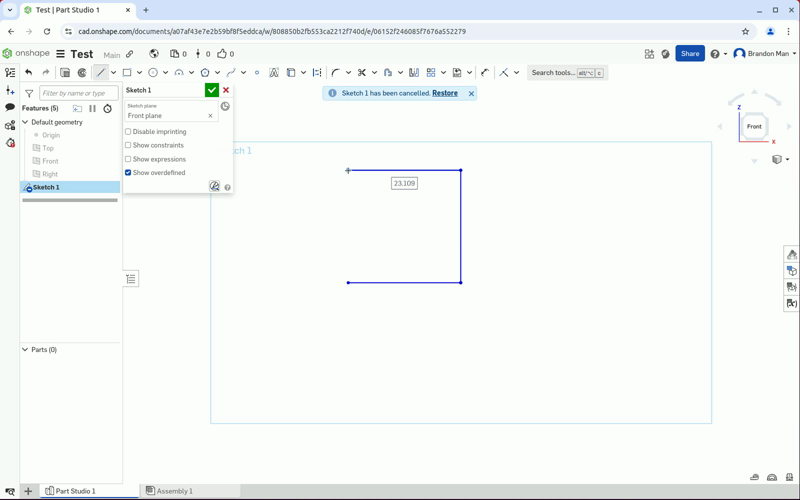
key_down(shift)
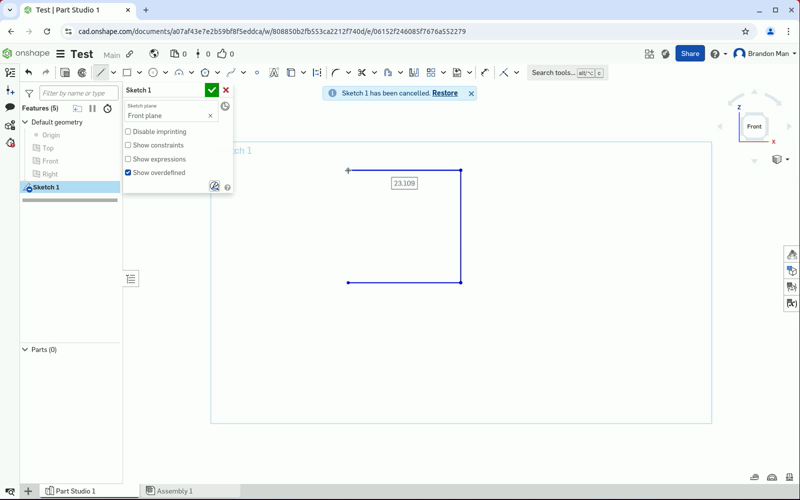
mouse_move(348, 282)
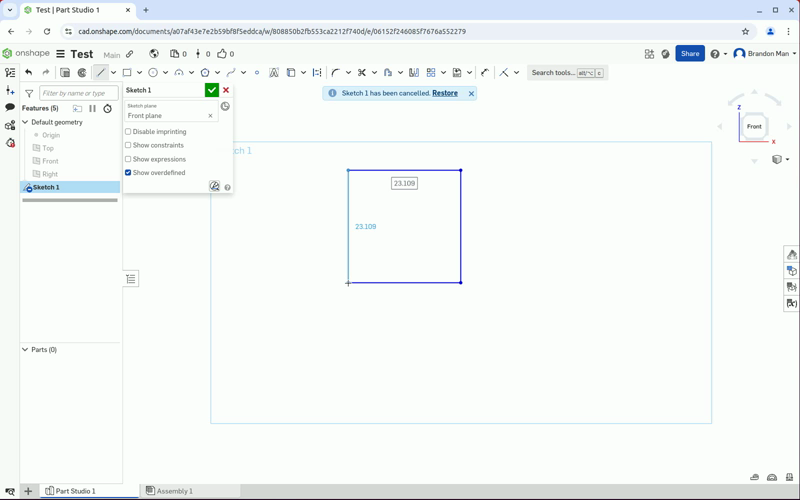
key_up(shift)
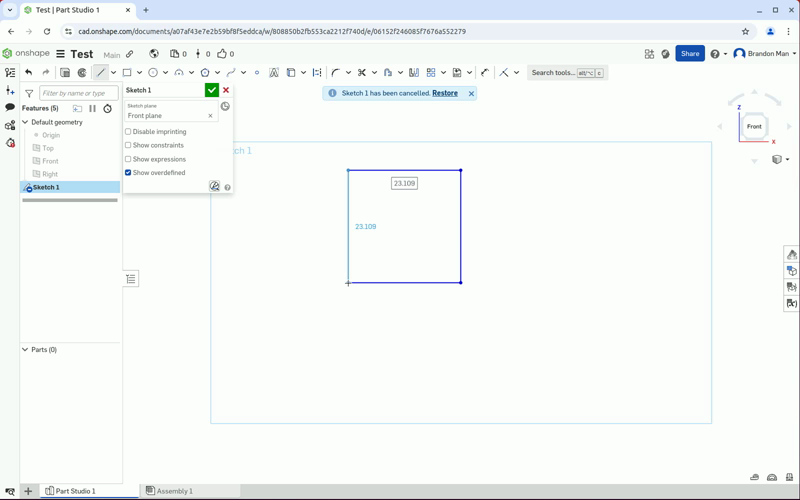
click(348, 282)
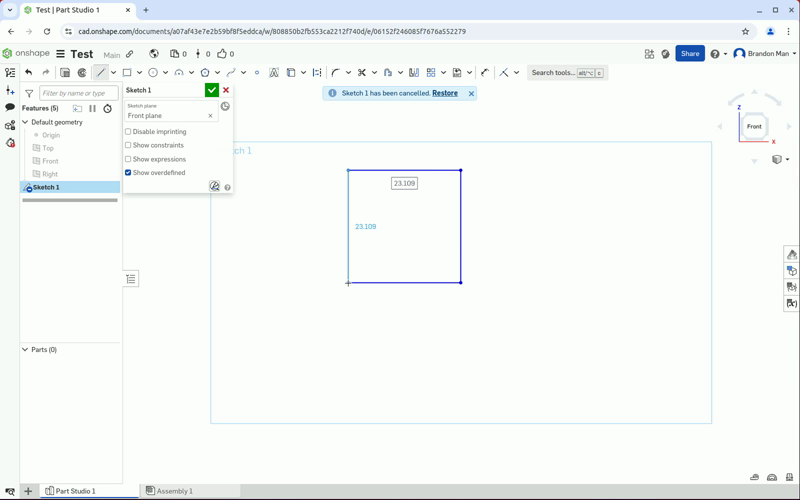
key(esc)
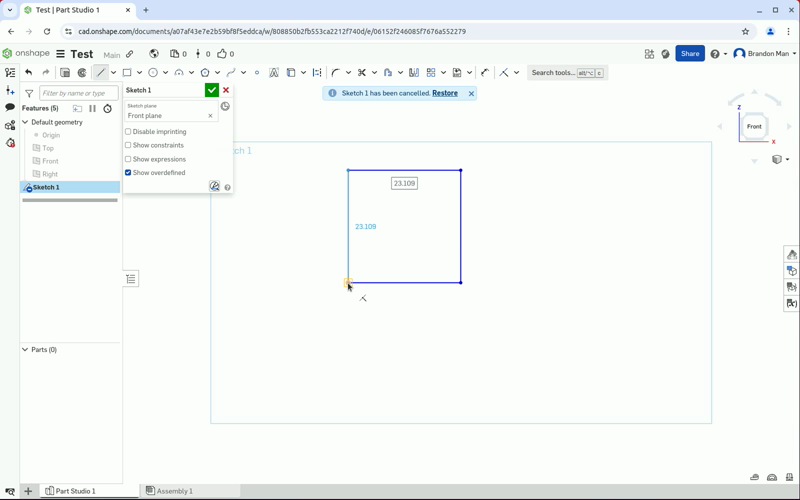
mouse_move(399, 235)
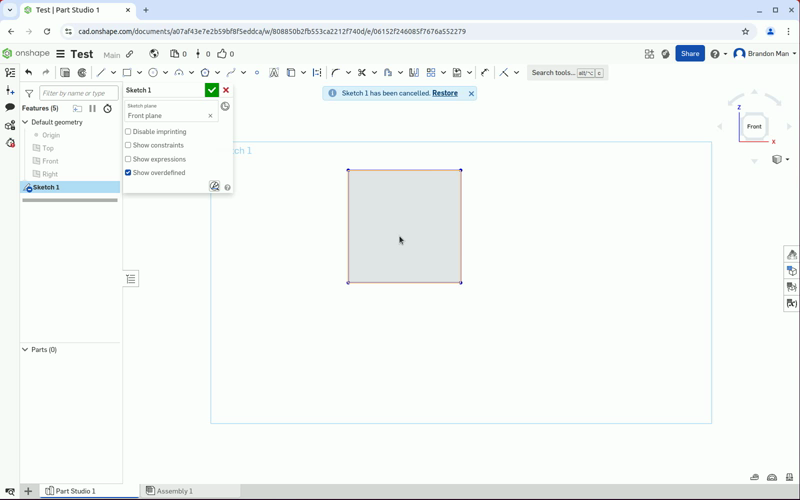
click(399, 235)
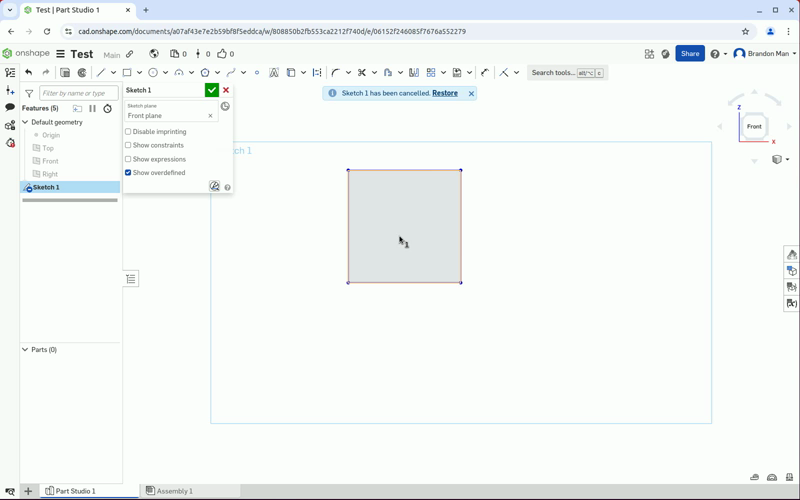
mouse_move(73, 352)
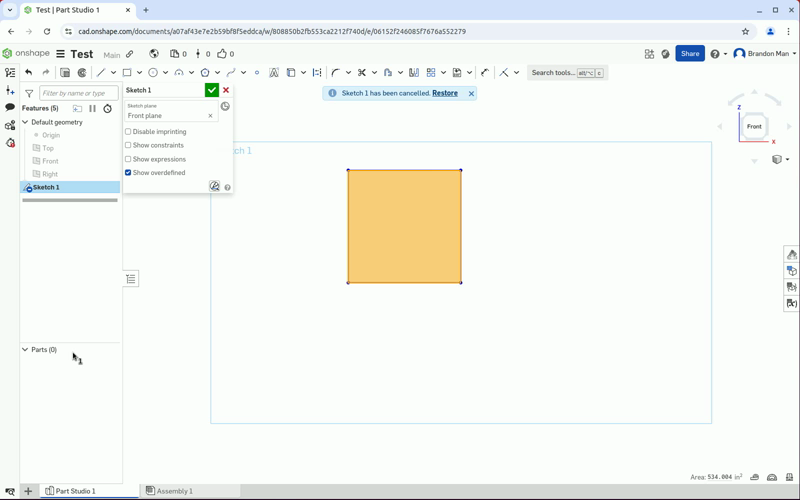
key(shift+y)
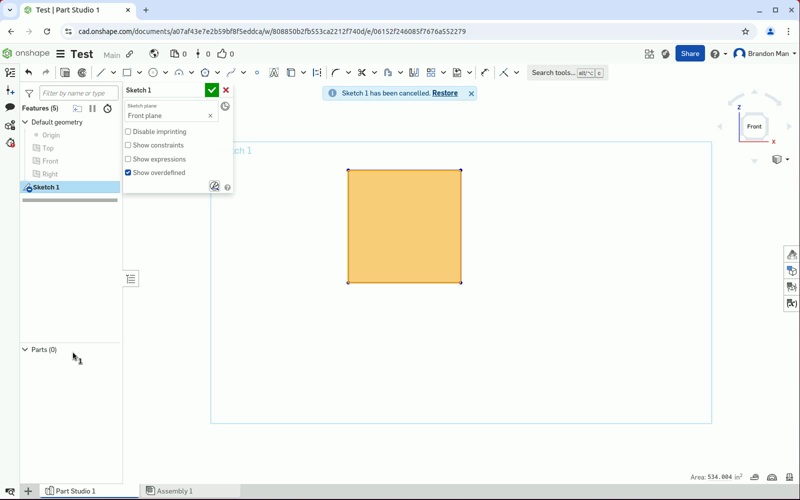
key(shift+e)
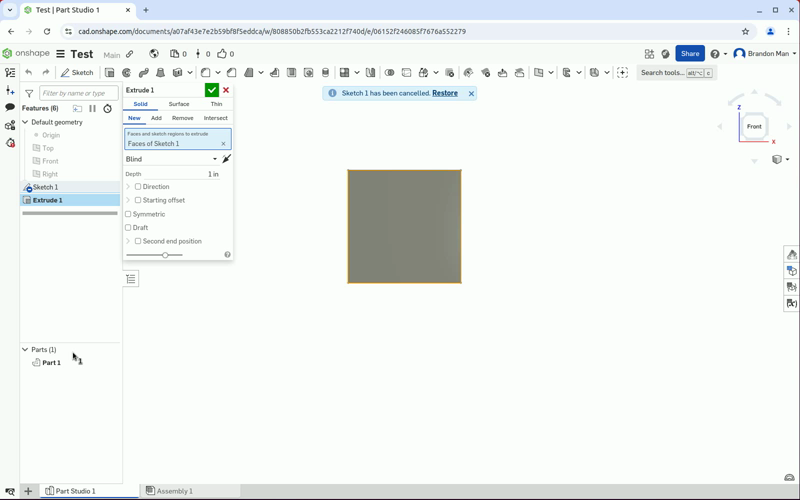
mouse_move(143, 106)
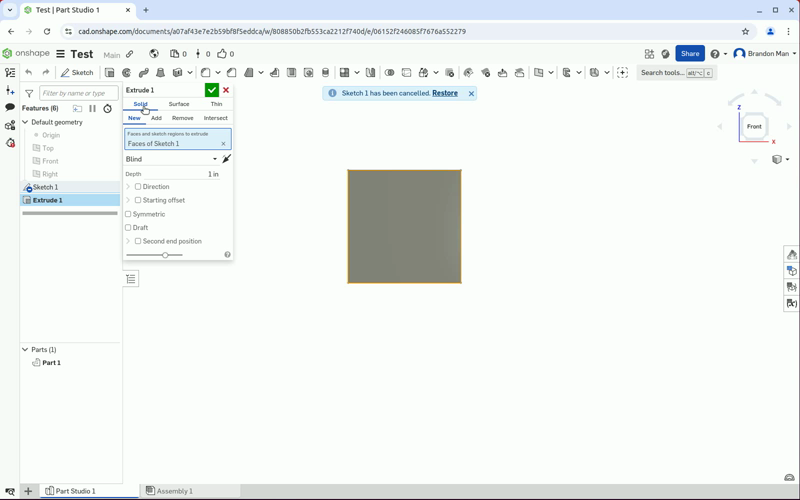
click(143, 106)
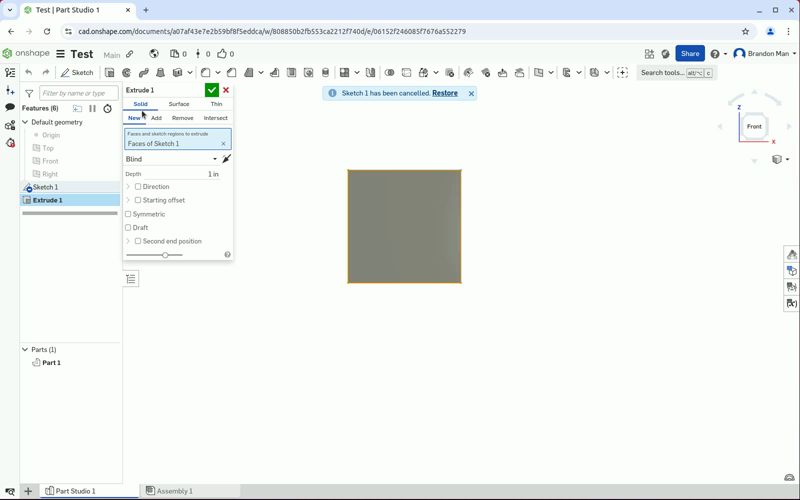
mouse_move(137, 120)
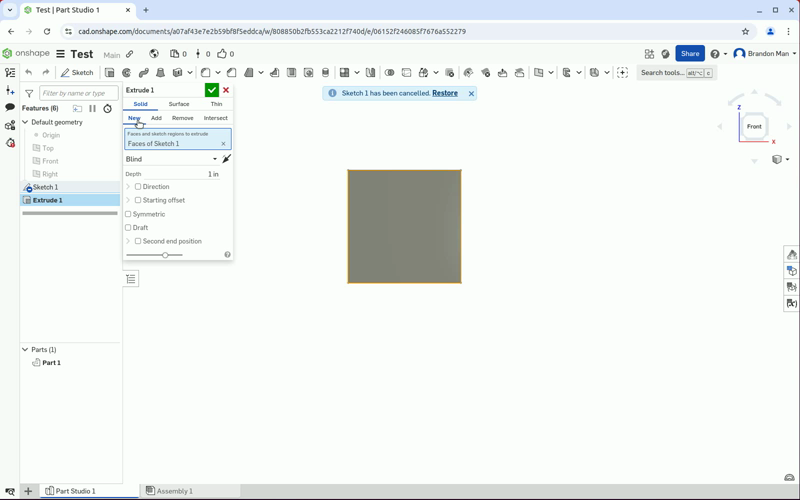
click(137, 120)
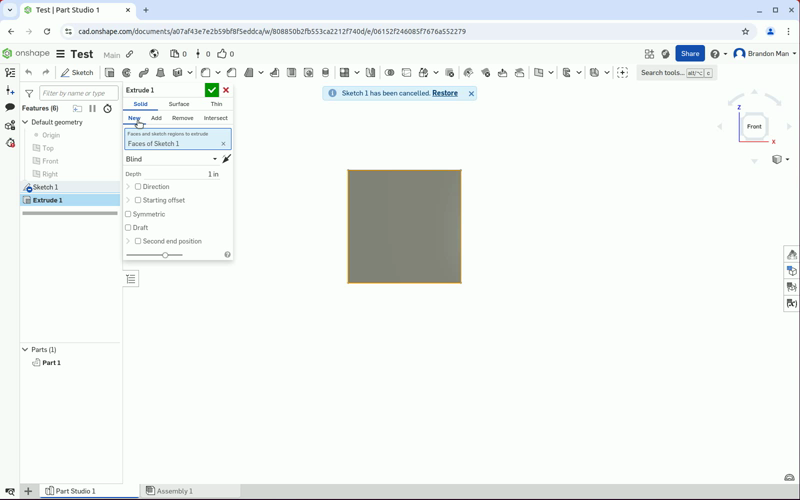
key(tab, 4)
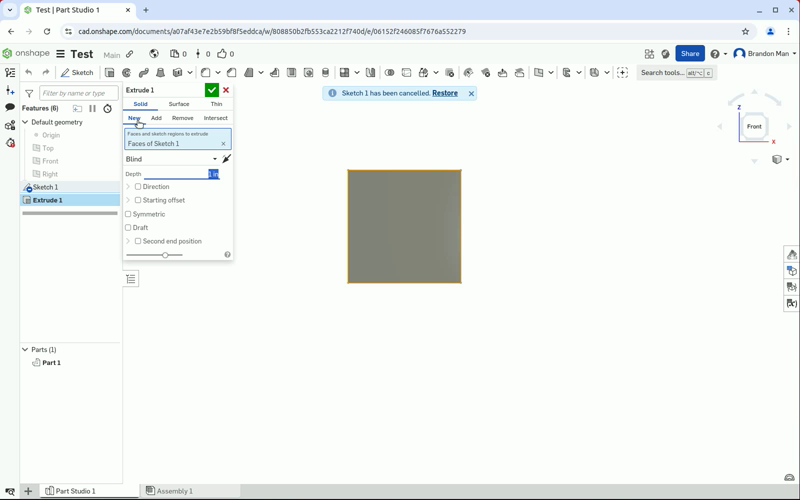
text(23.108)
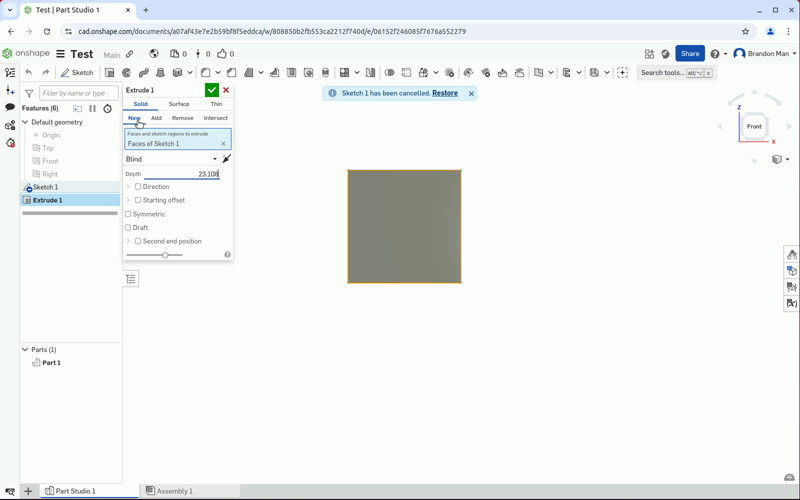
key(enter)
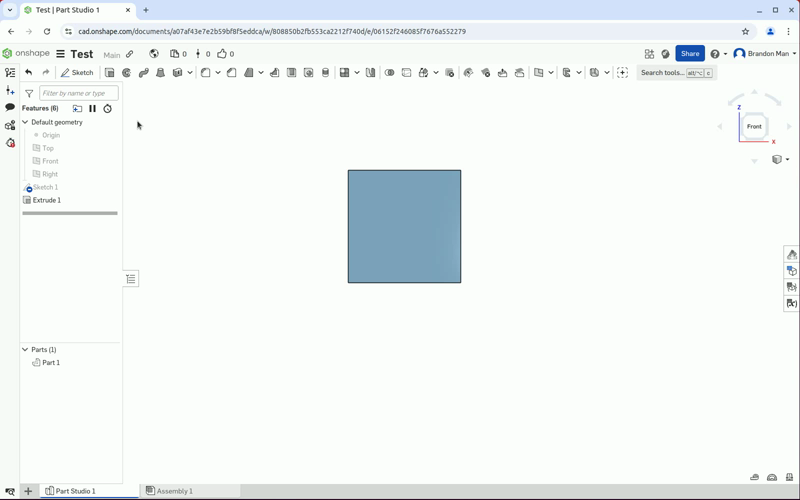
key(shift+h)
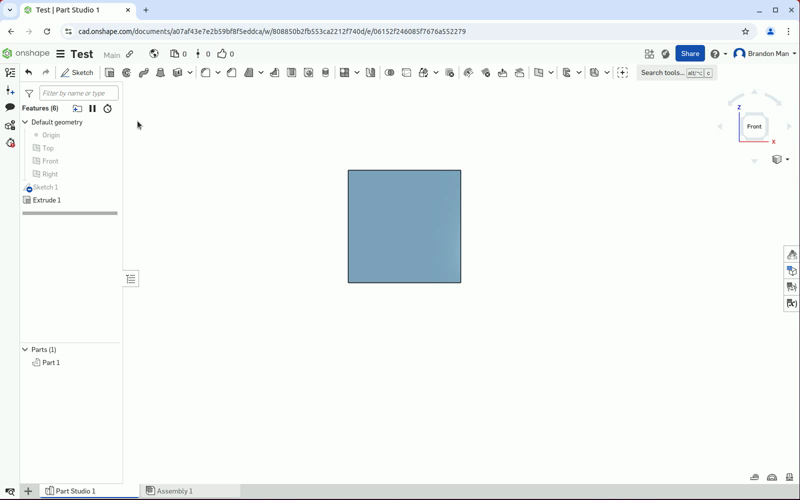
key(shift+h)
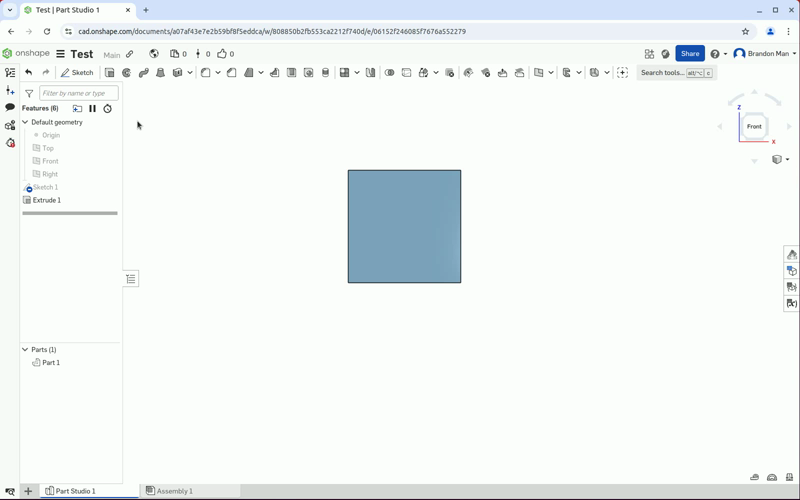
mouse_move(73, 189)
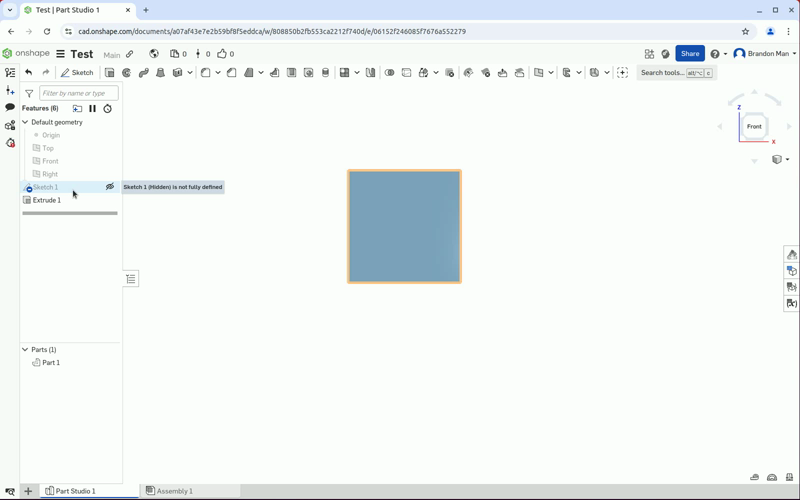
click(73, 189)
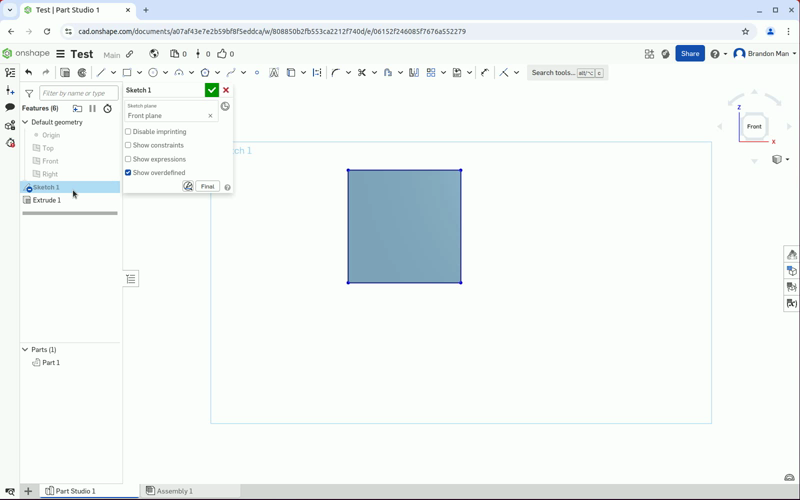
mouse_move(229, 92)
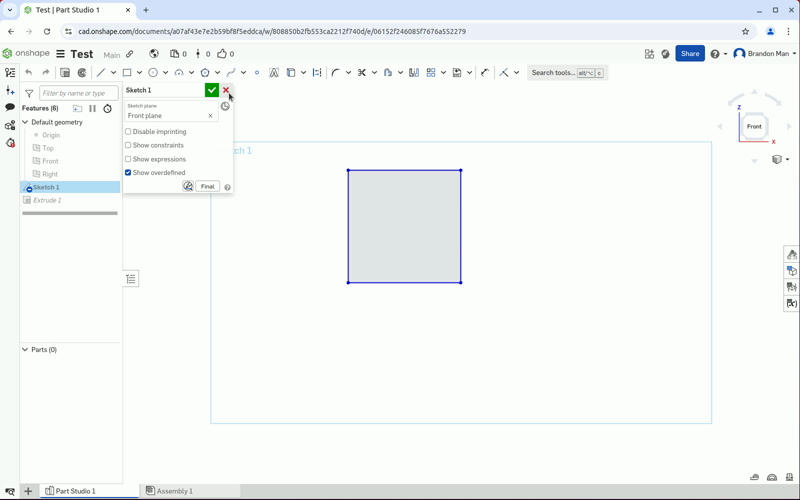
click(229, 92)
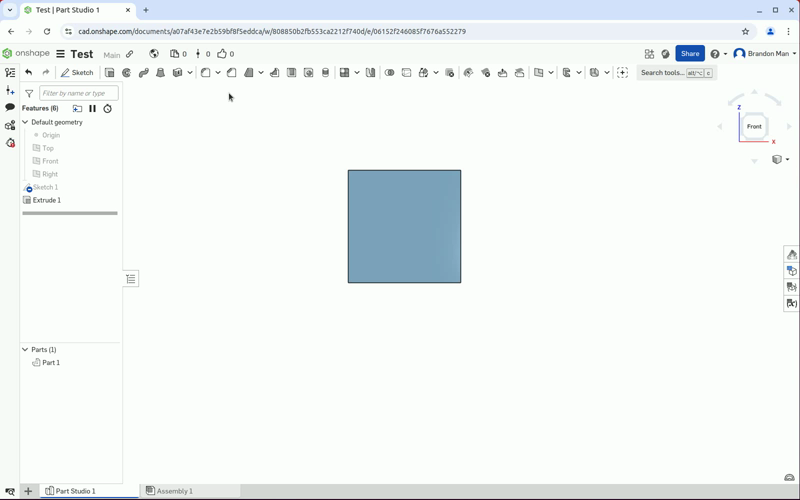
mouse_move(541, 75)
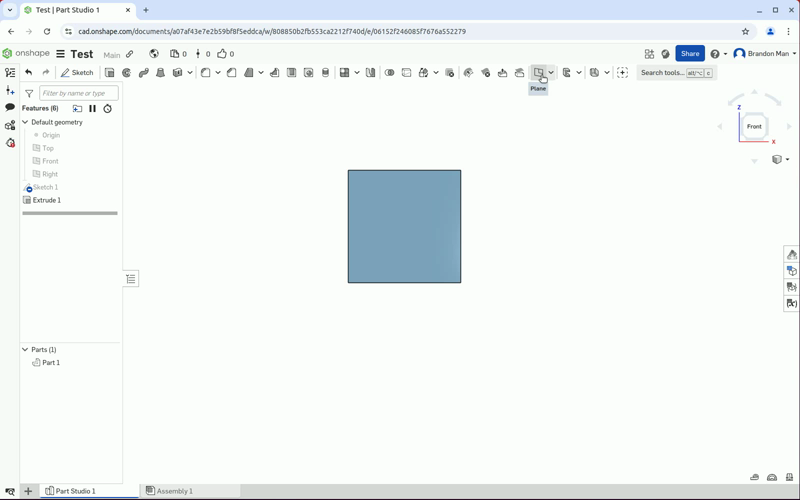
click(541, 75)
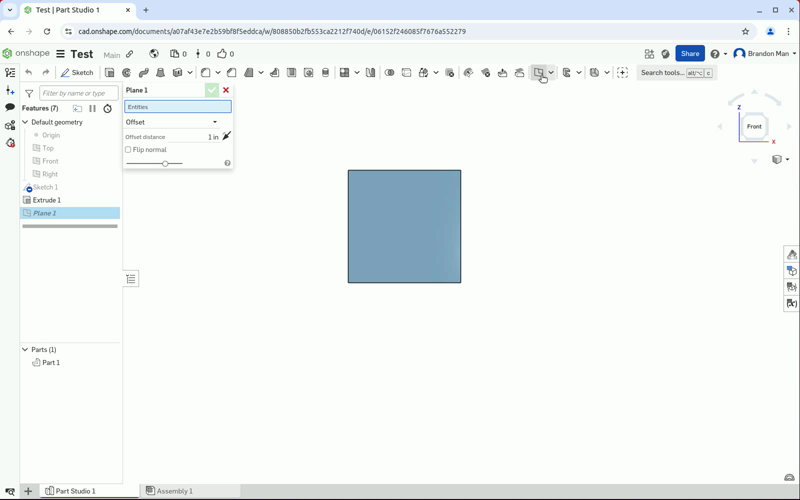
mouse_move(73, 163)
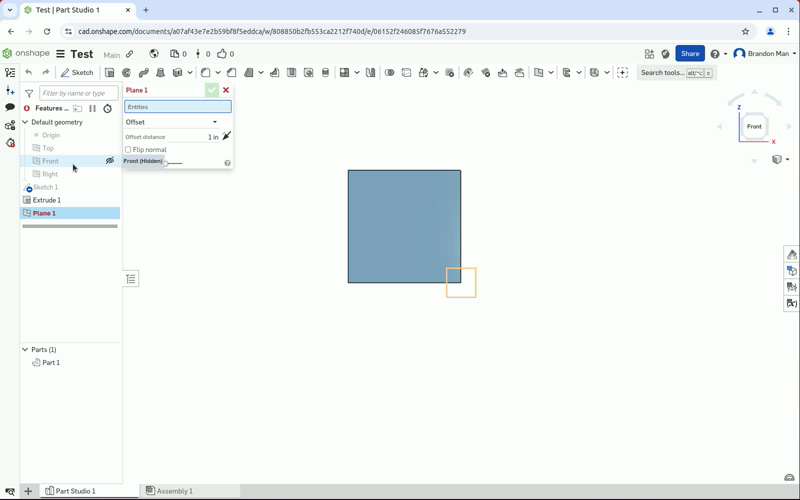
click(73, 163)
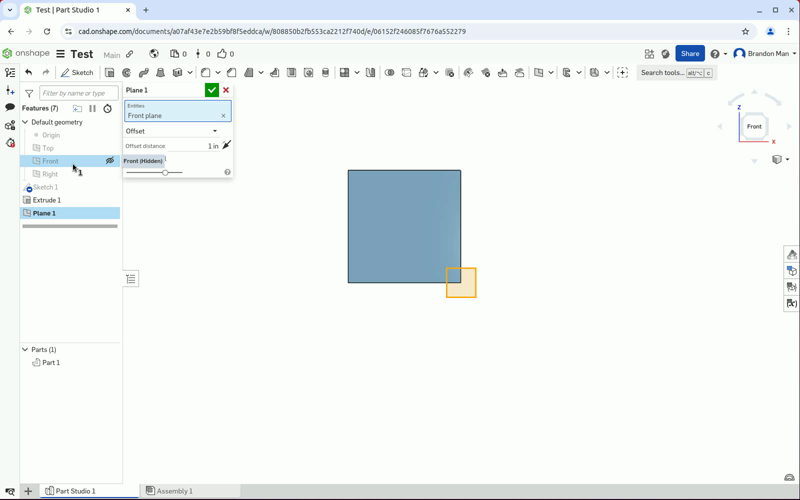
key(tab, 2)
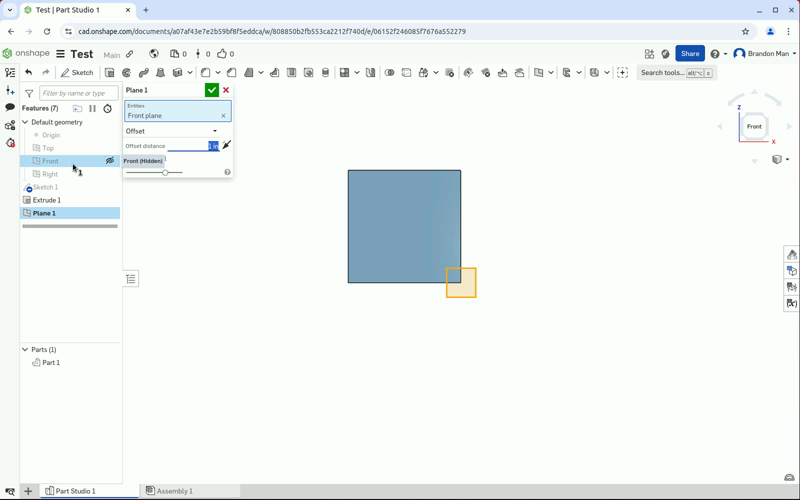
text(23.108)
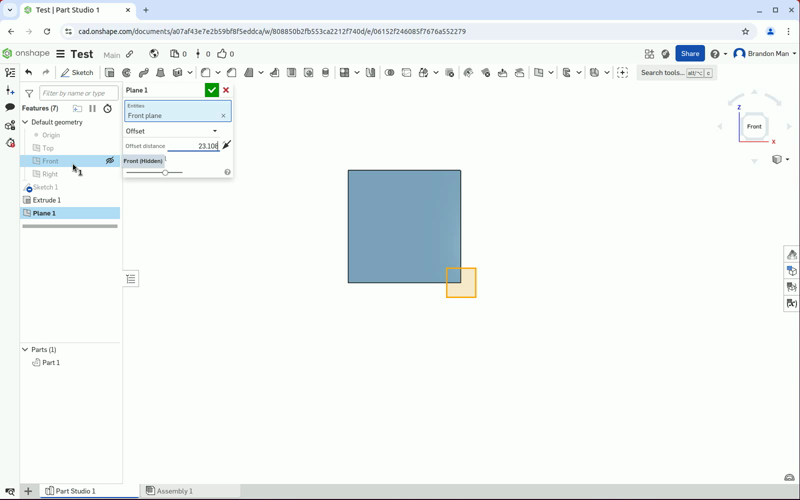
key(enter, 2)
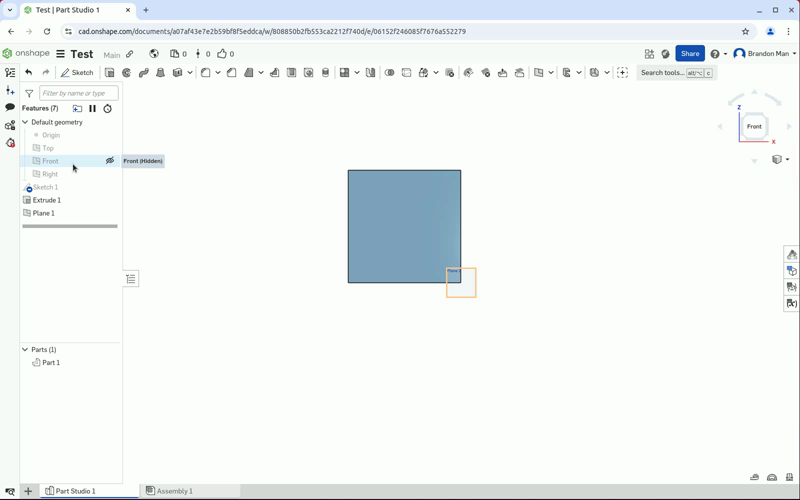
key(shift+s)
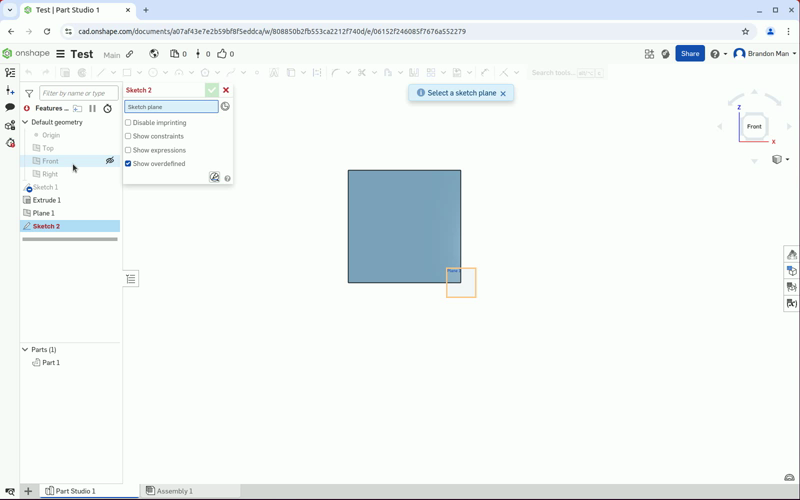
mouse_move(73, 215)
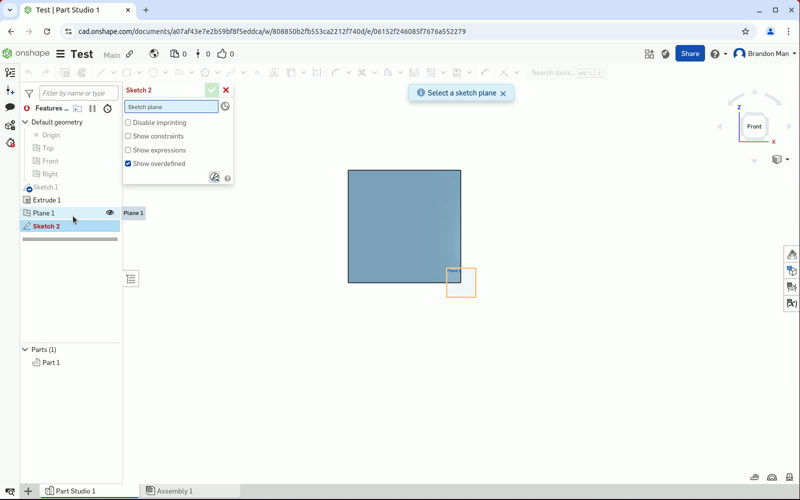
click(73, 215)
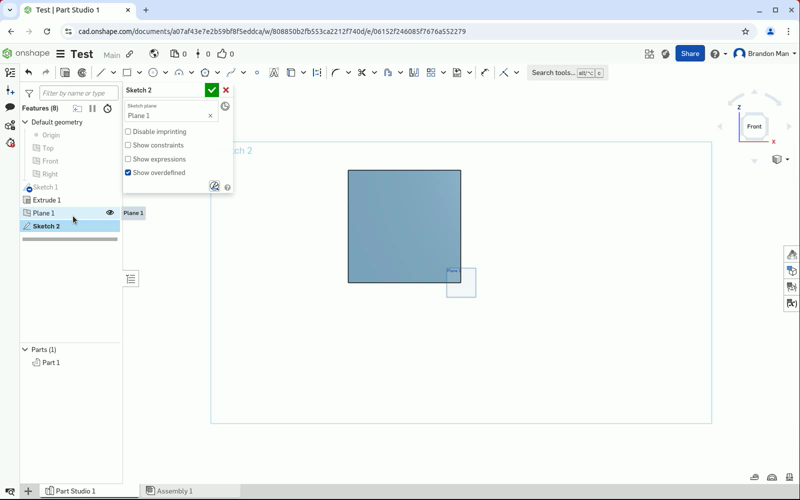
mouse_move(73, 352)
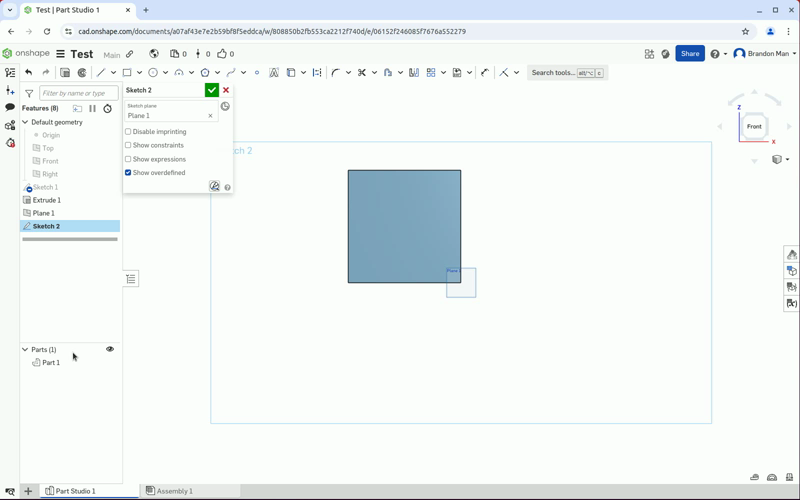
key(y)
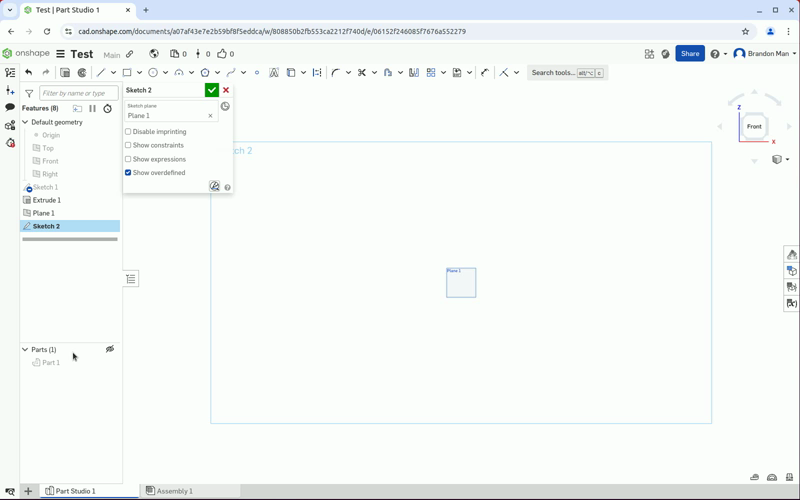
key(l)
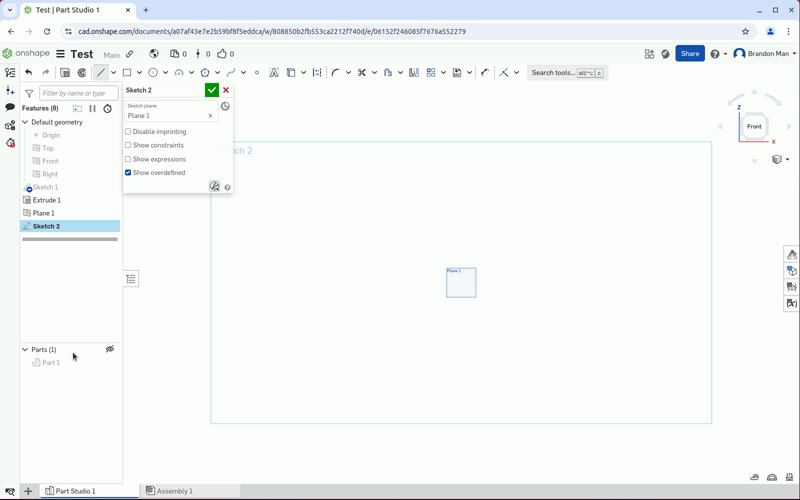
key_down(shift)
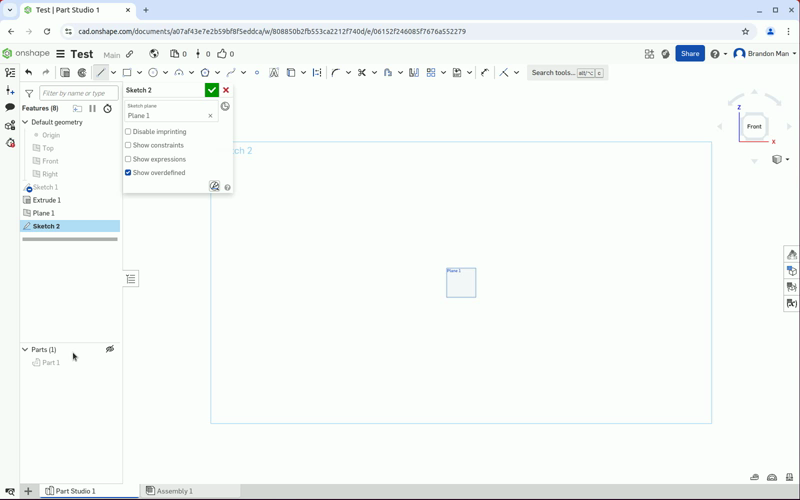
mouse_move(348, 226)
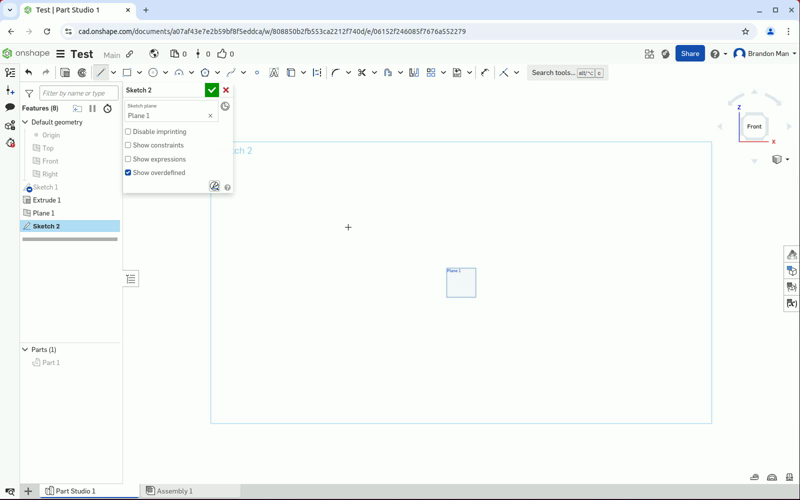
click(348, 226)
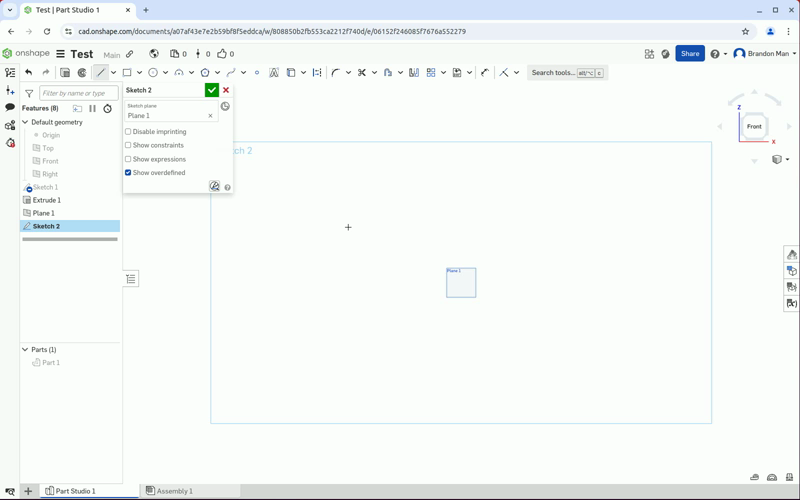
key_up(shift)
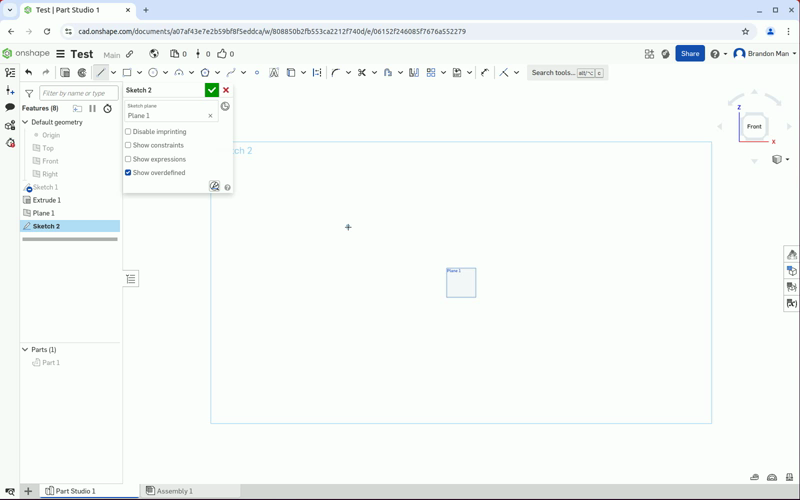
key_down(shift)
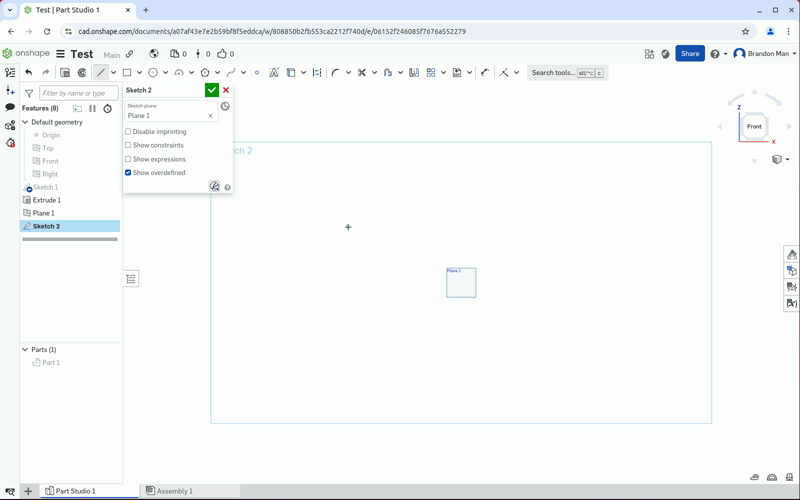
mouse_move(378, 226)
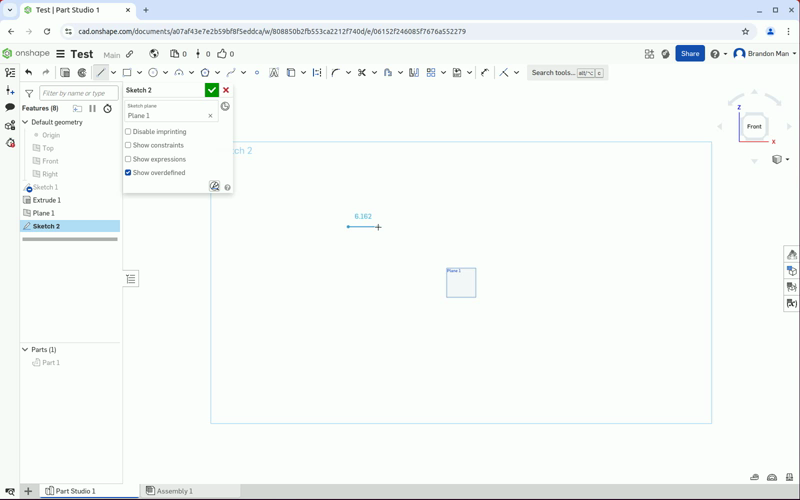
mouse_move(404, 226)
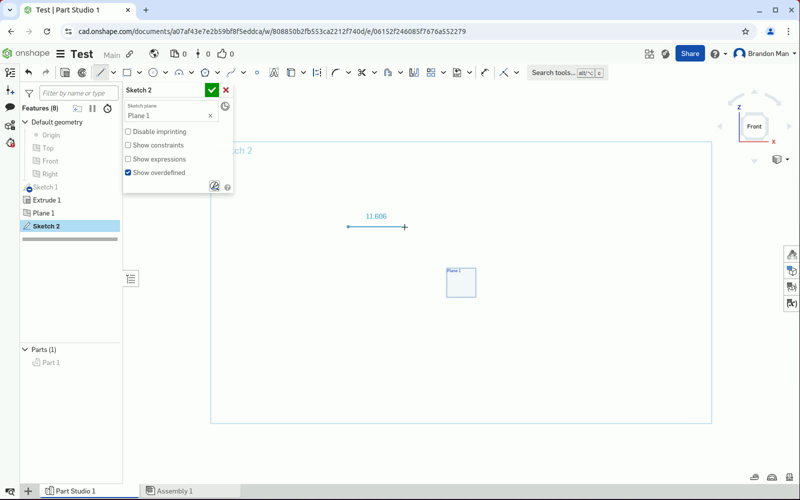
click(404, 226)
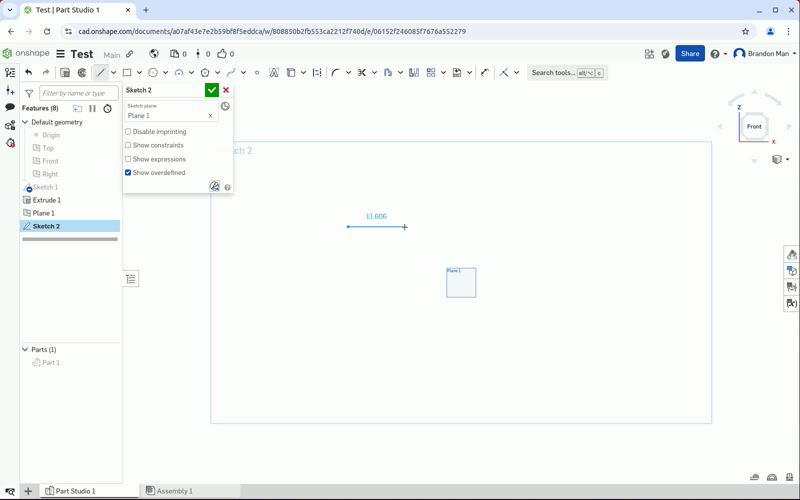
key_up(shift)
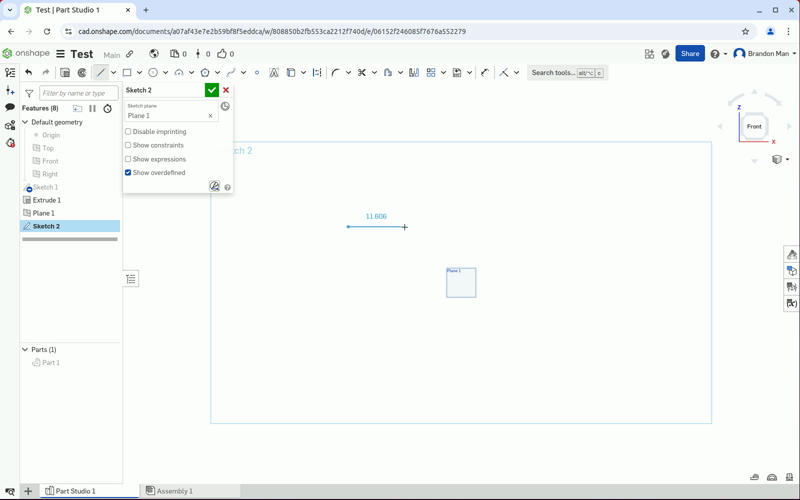
key_down(shift)
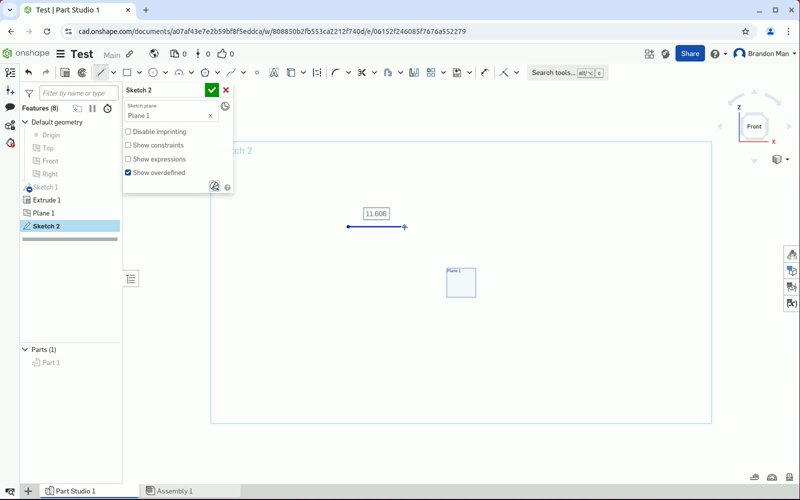
mouse_move(434, 226)
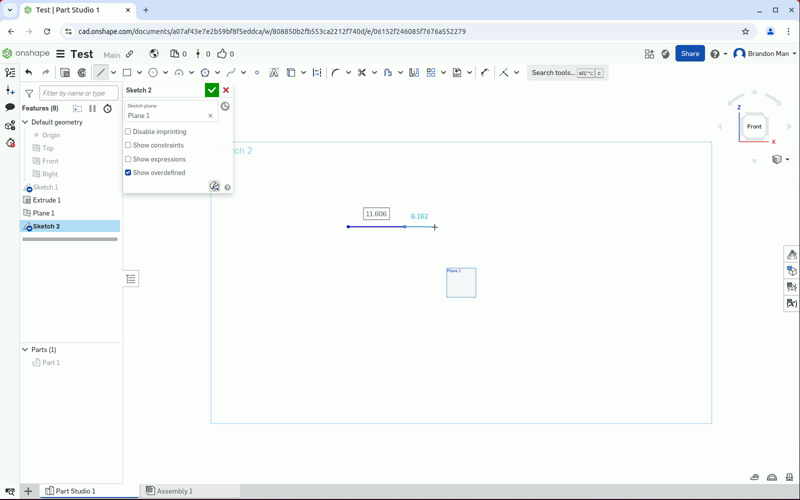
mouse_move(404, 169)
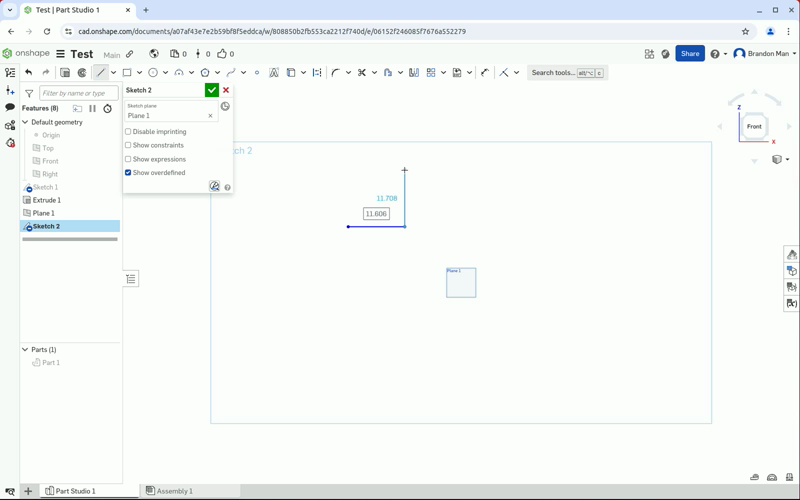
click(404, 169)
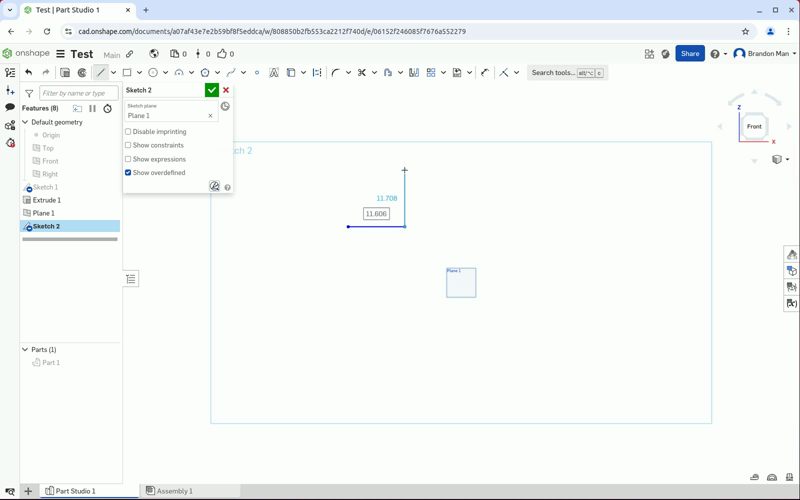
key_up(shift)
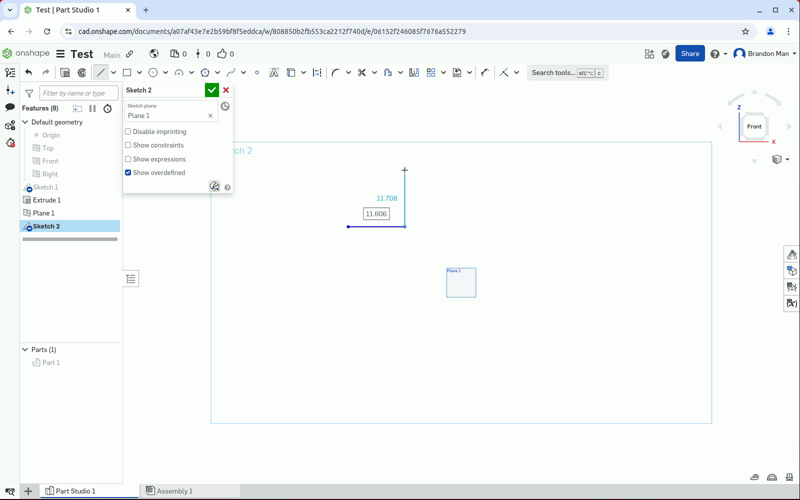
key_down(shift)
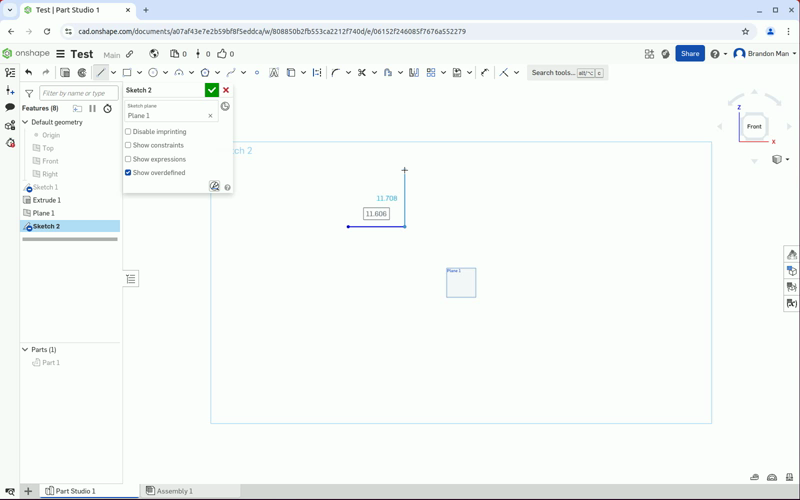
mouse_move(434, 169)
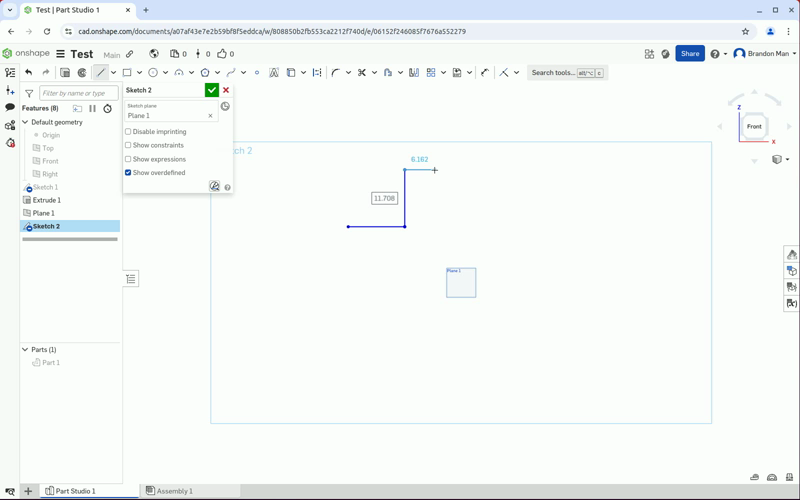
mouse_move(348, 169)
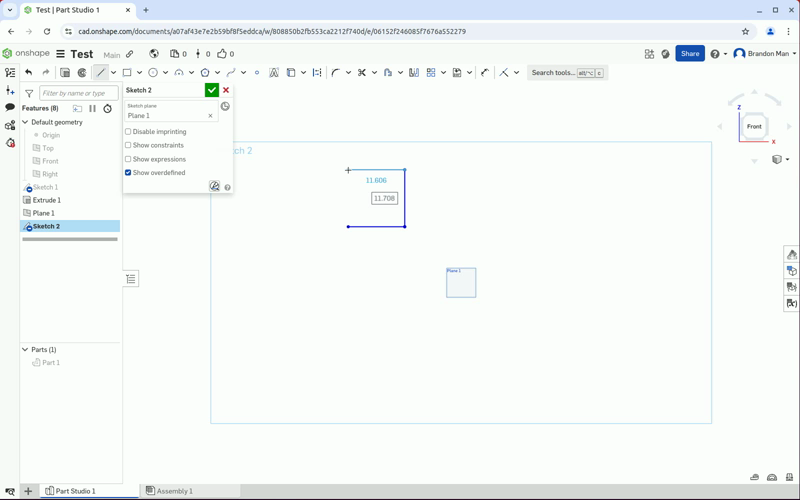
click(348, 169)
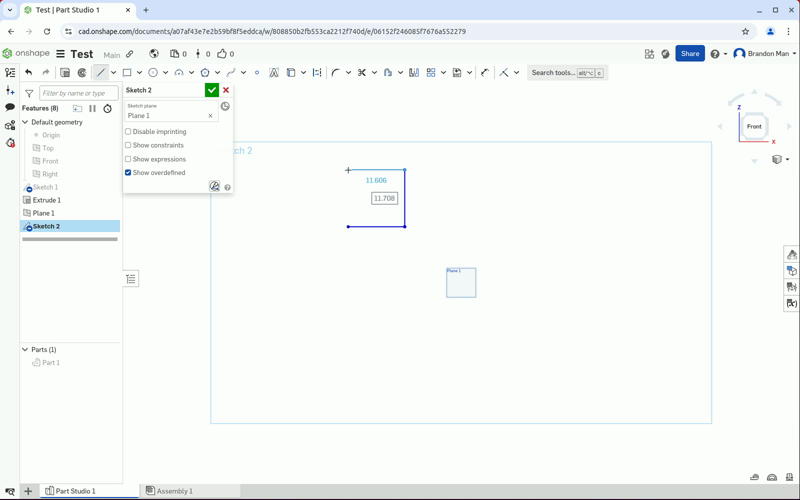
key_up(shift)
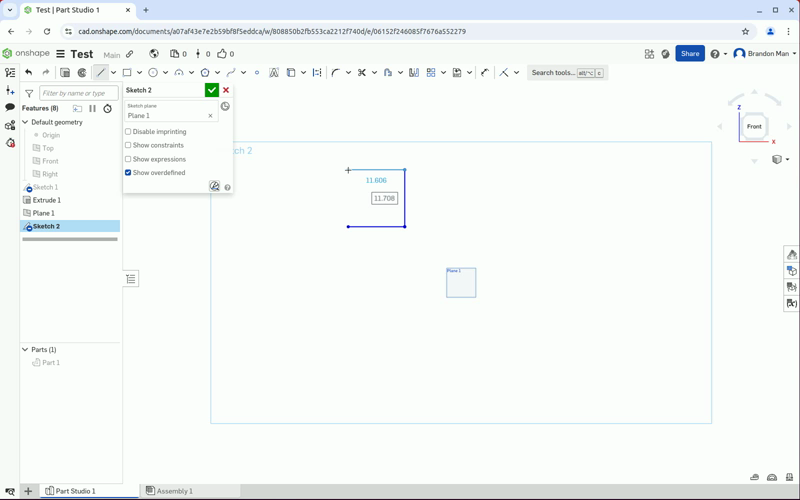
mouse_move(378, 169)
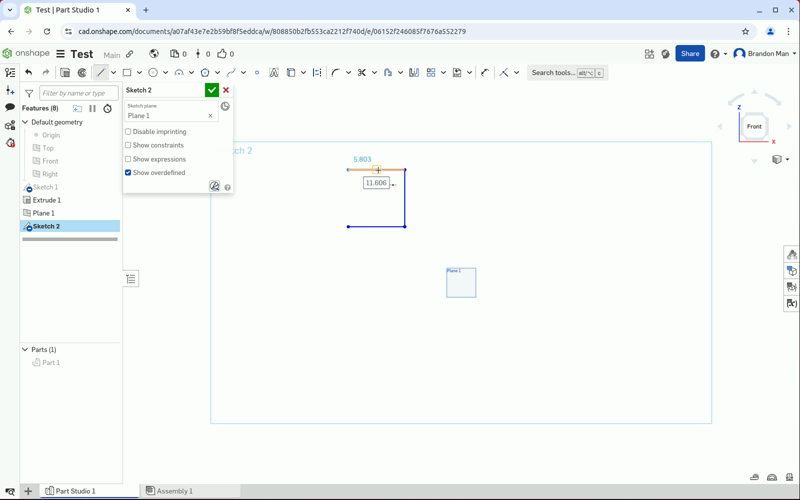
key_down(shift)
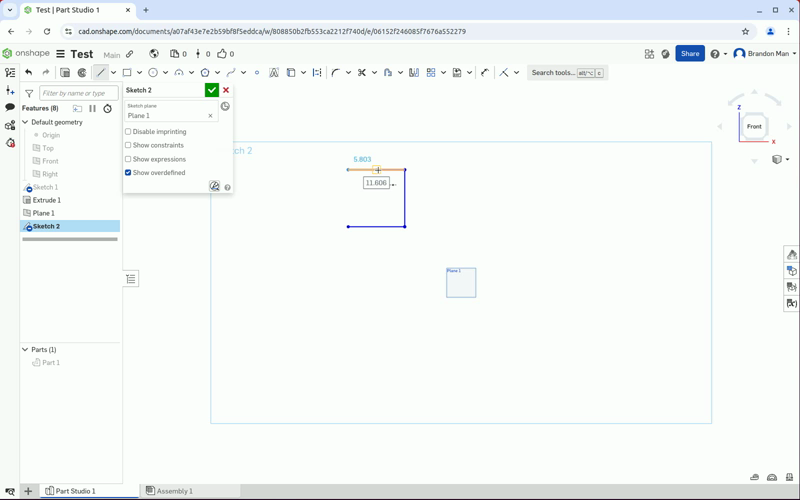
mouse_move(348, 226)
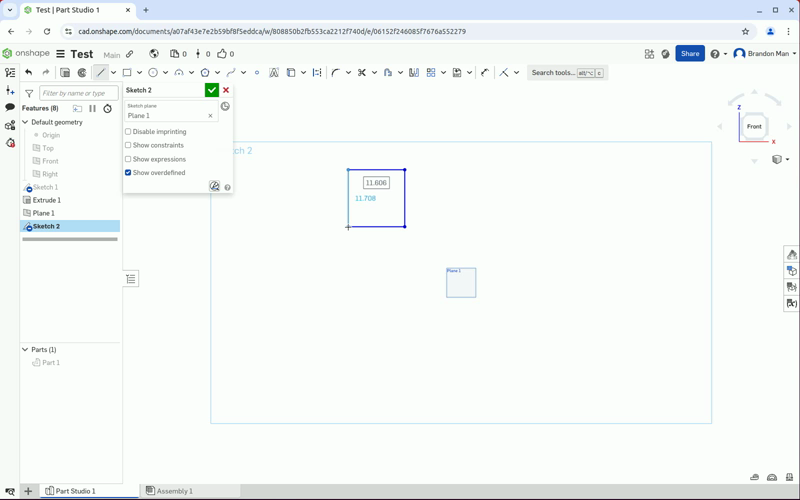
key_up(shift)
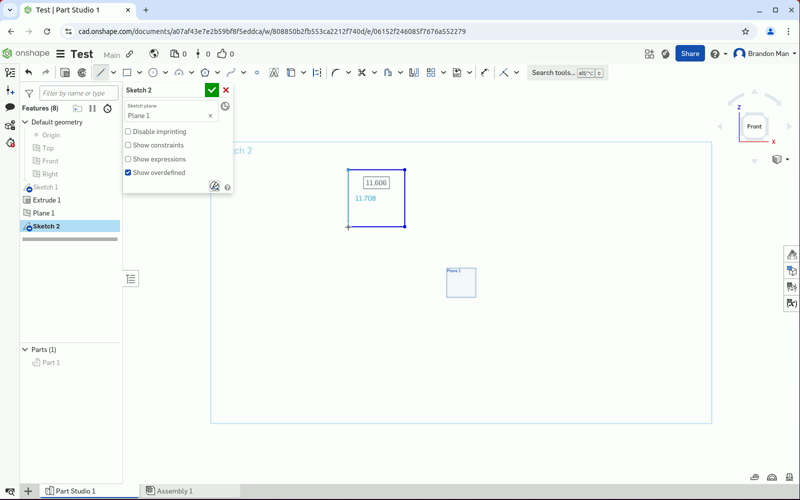
click(348, 226)
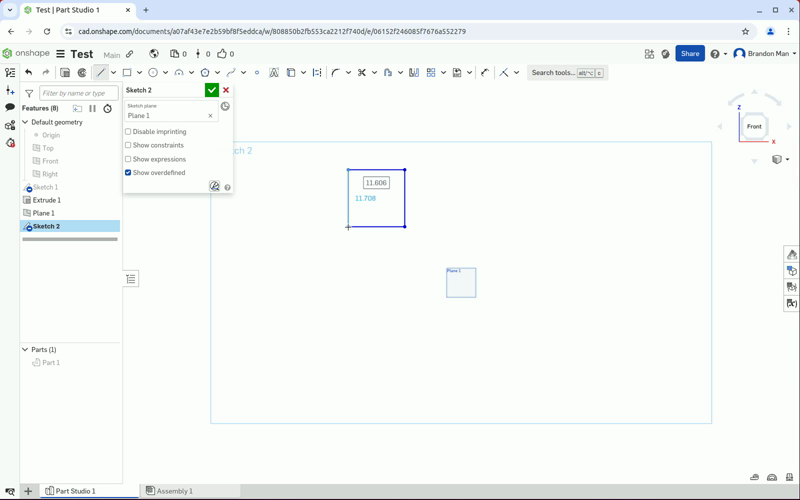
key(esc)
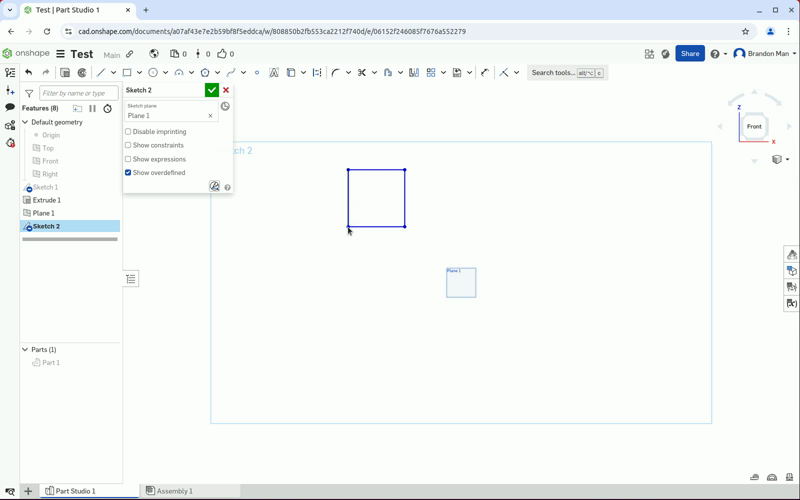
mouse_move(400, 184)
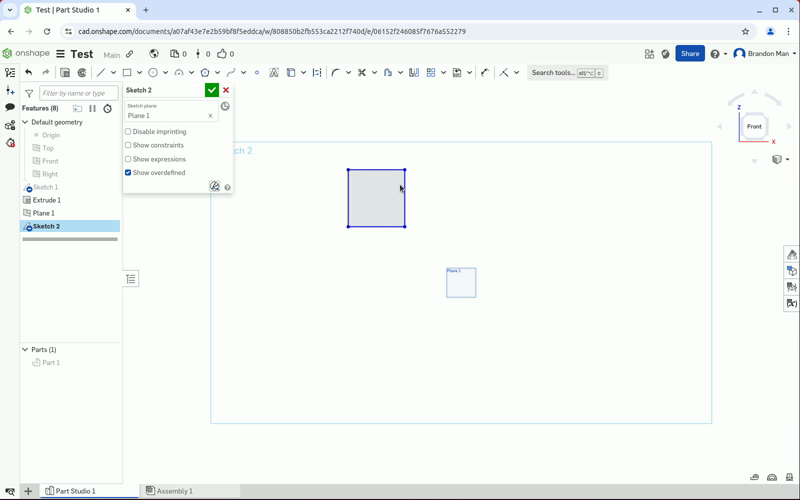
click(400, 184)
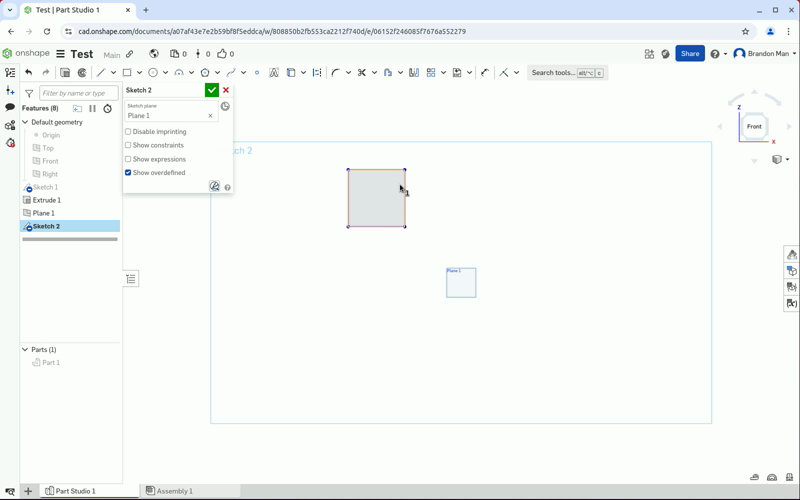
mouse_move(73, 352)
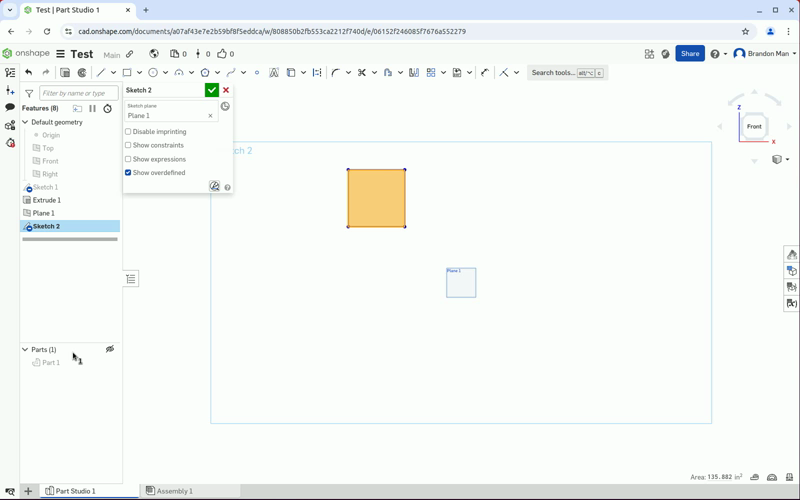
key(shift+y)
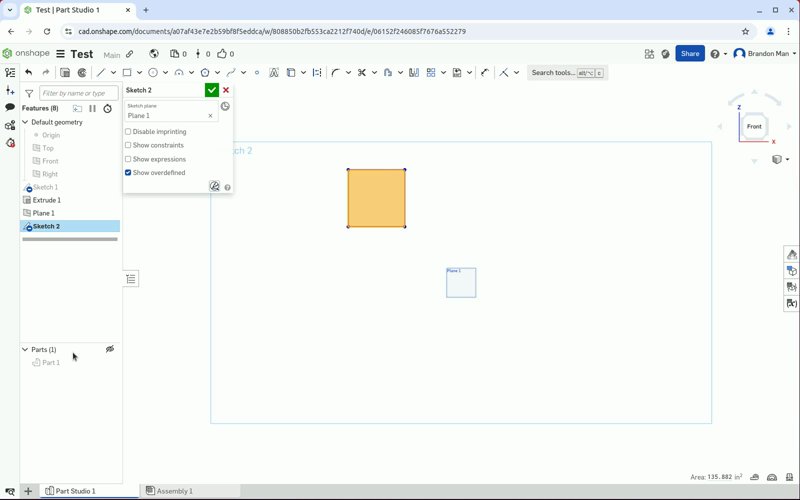
key(shift+e)
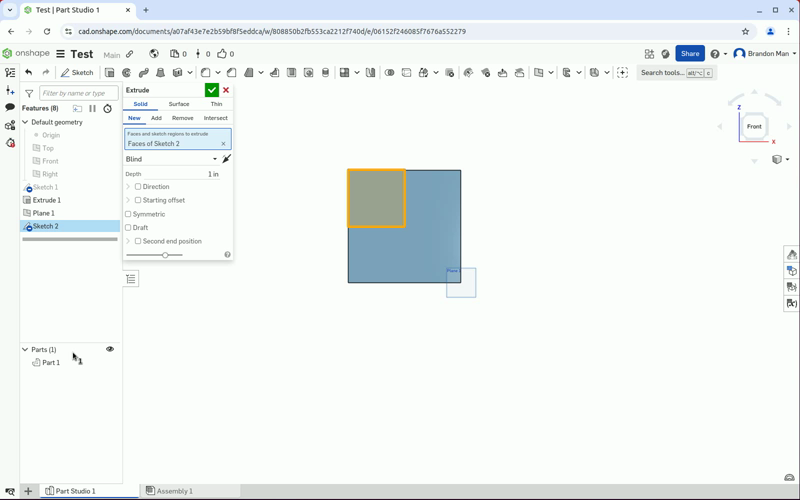
mouse_move(143, 106)
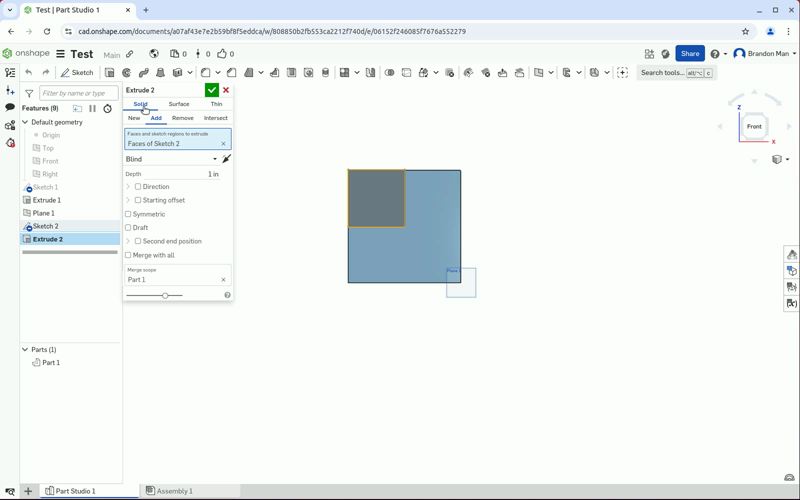
click(143, 106)
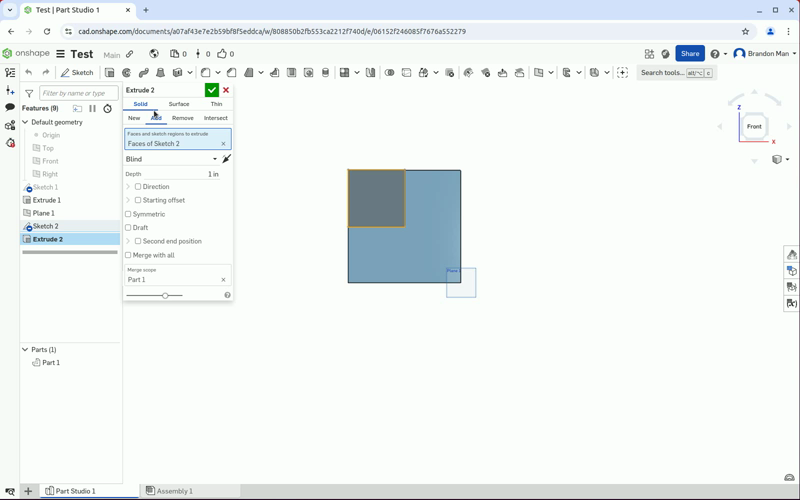
mouse_move(186, 120)
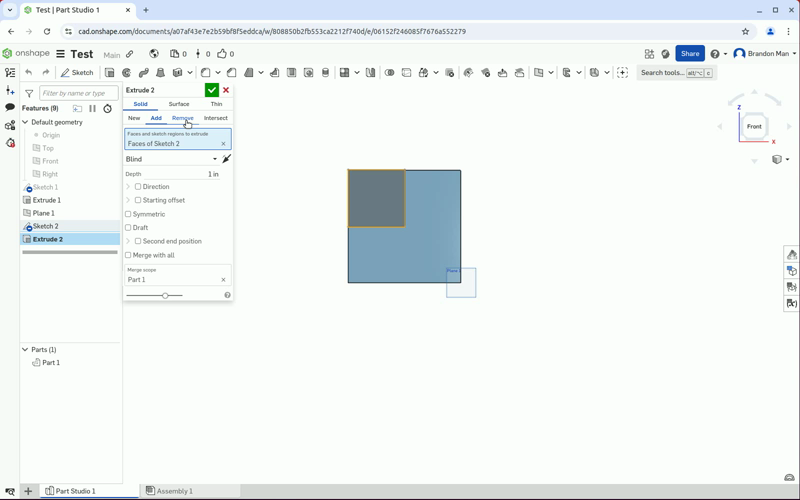
click(186, 120)
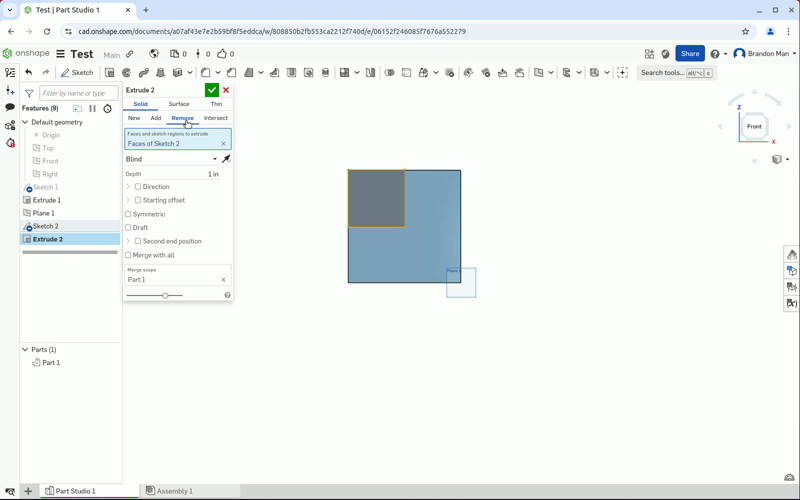
key(tab, 4)
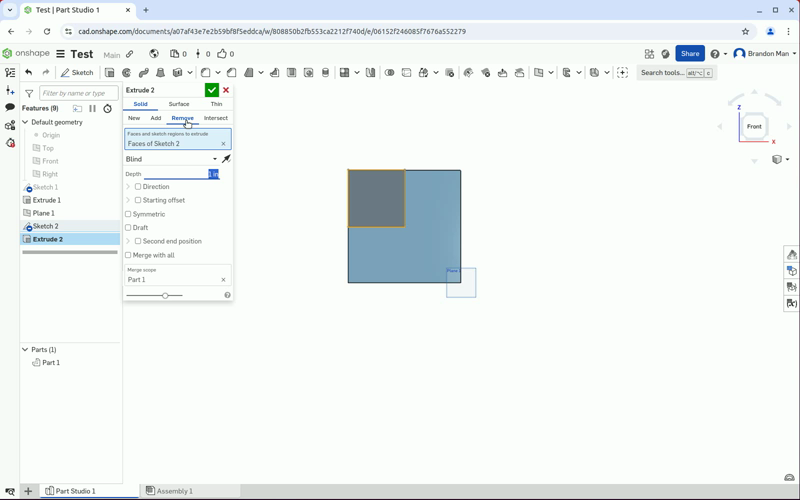
text(11.554)
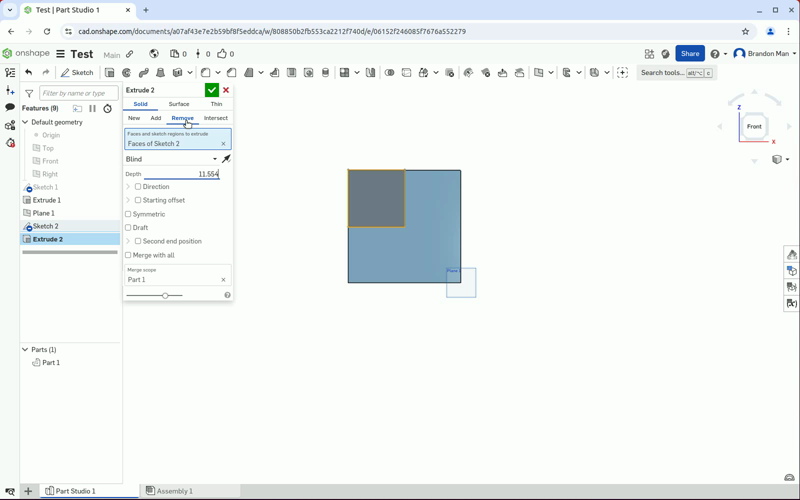
key(tab, 6)
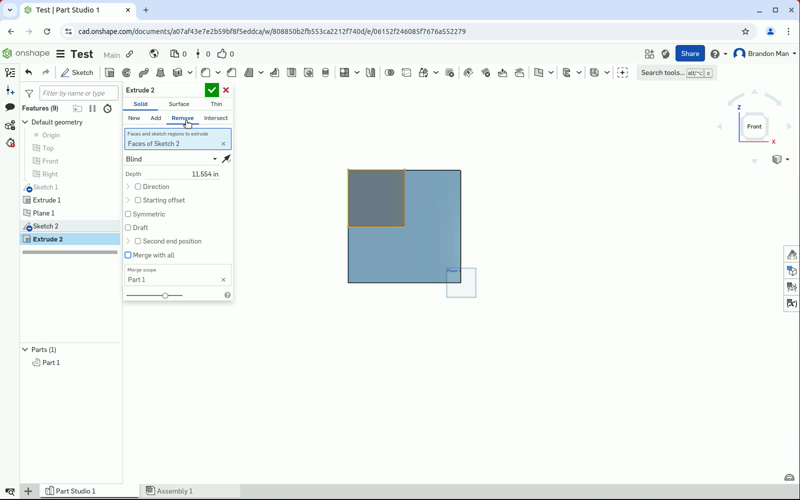
key(space)
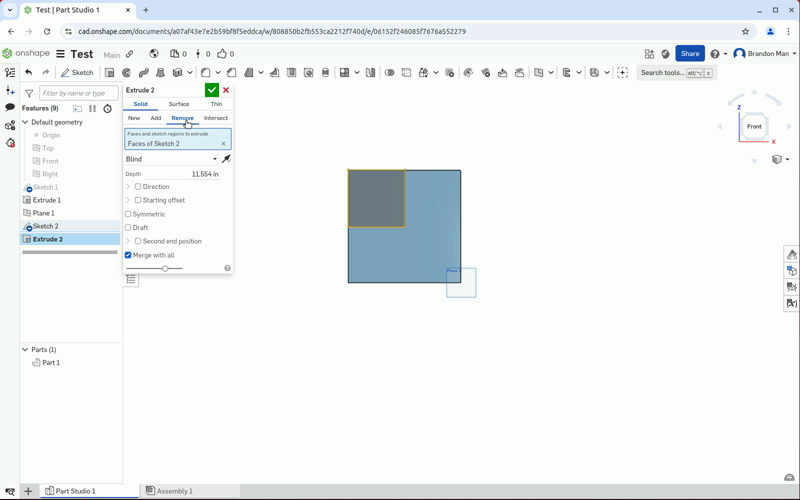
key(enter)
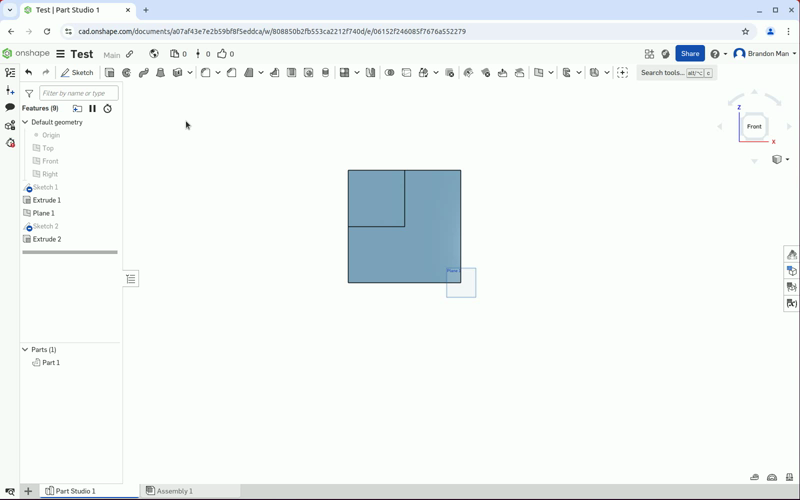
key(shift+h)
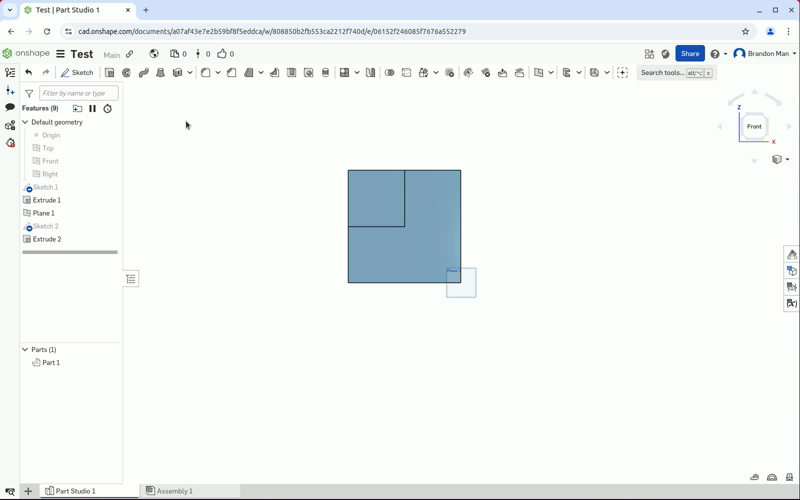
key(shift+h)
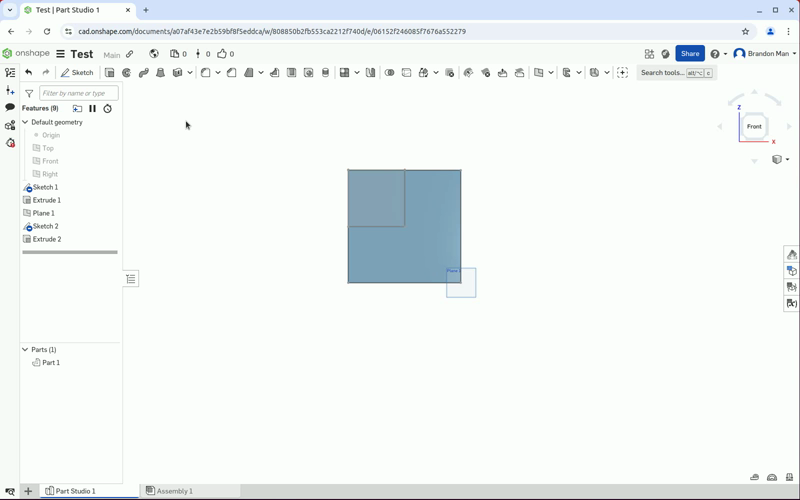
key(shift+7)
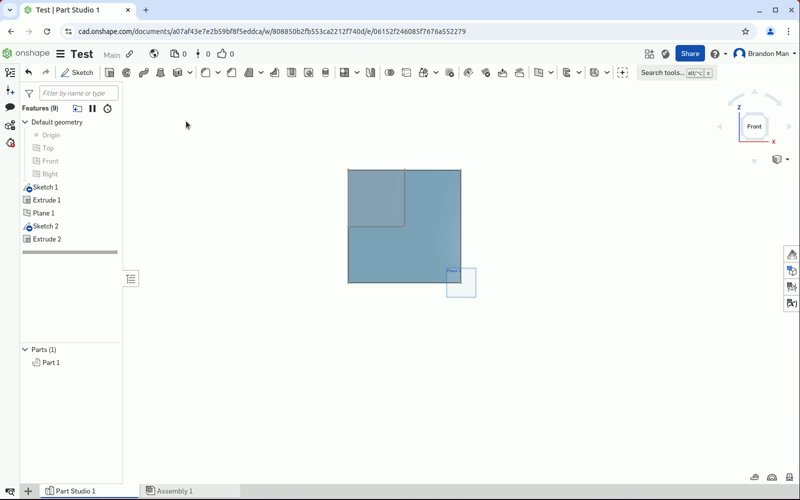
key(left, 2)
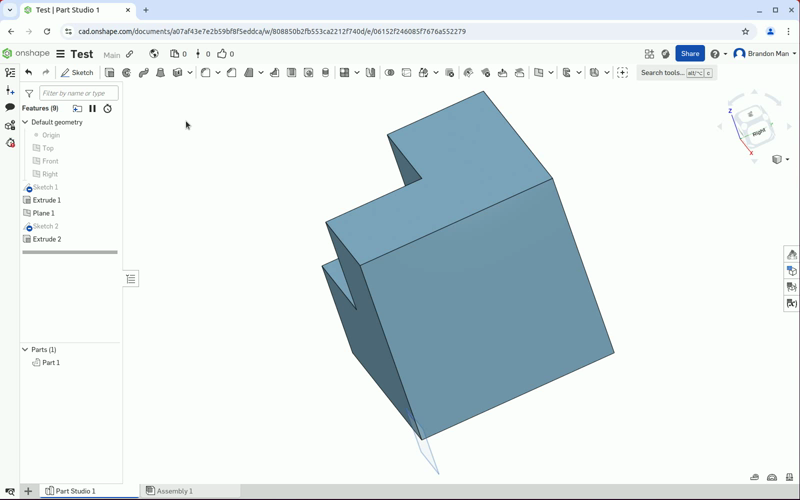
key(down, 2)
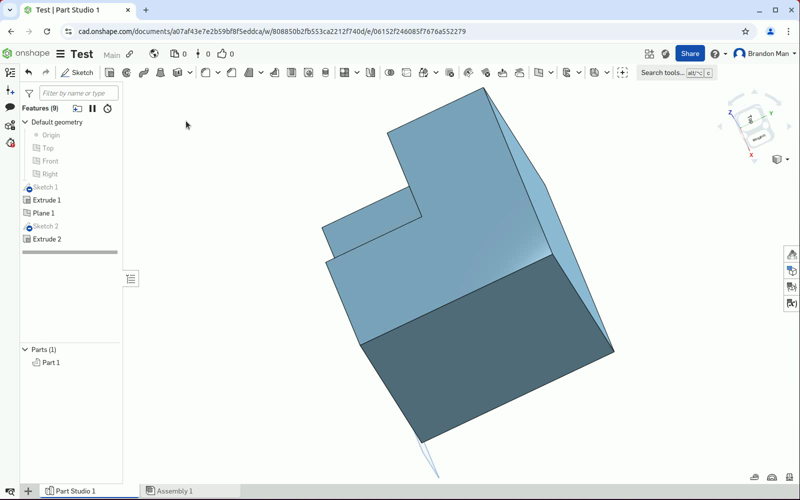
key(up, 2)
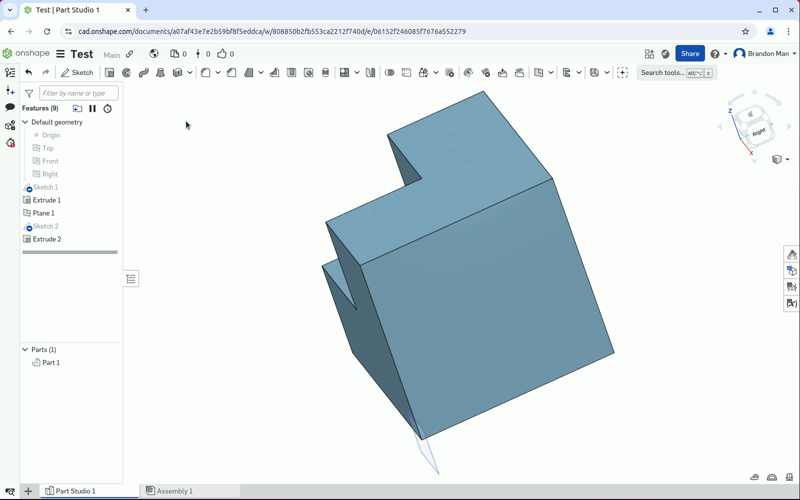
key(right, 2)
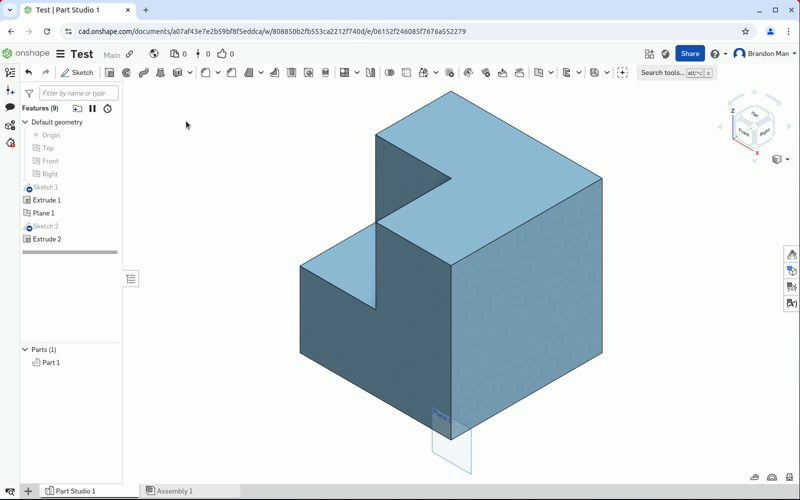
mouse_move(73, 189)
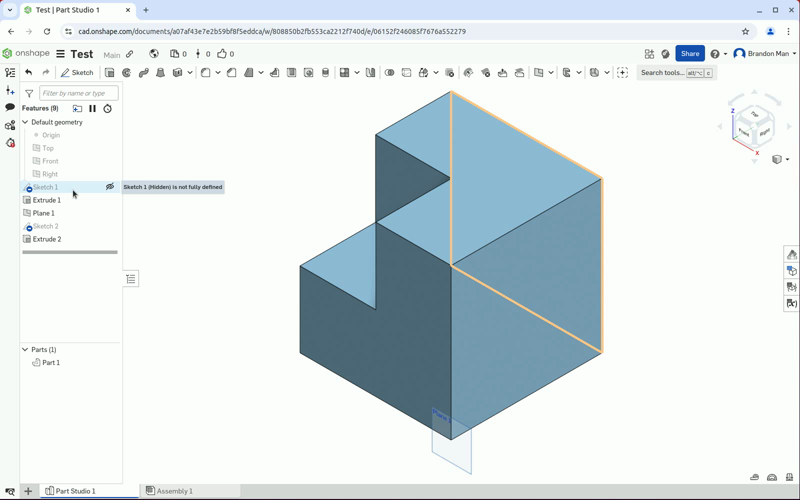
click(73, 189)